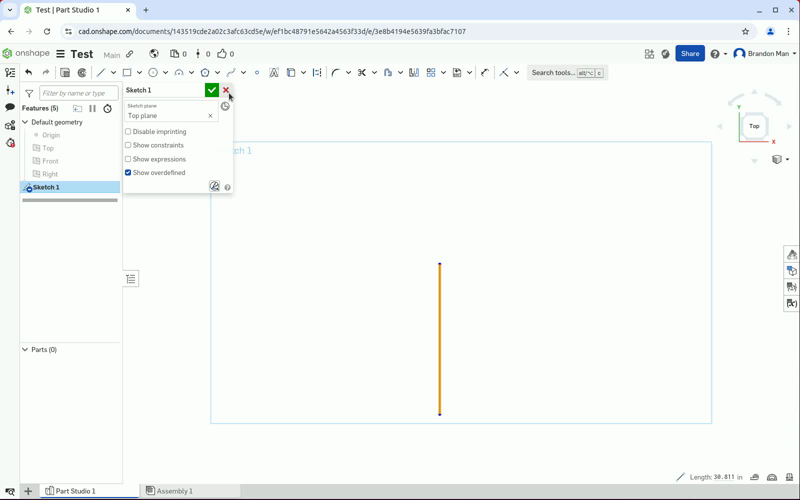
key(shift+h)
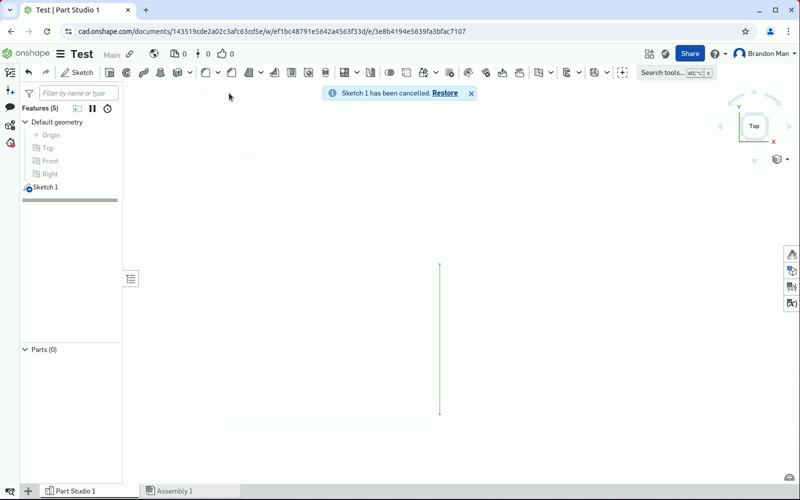
key(shift+s)
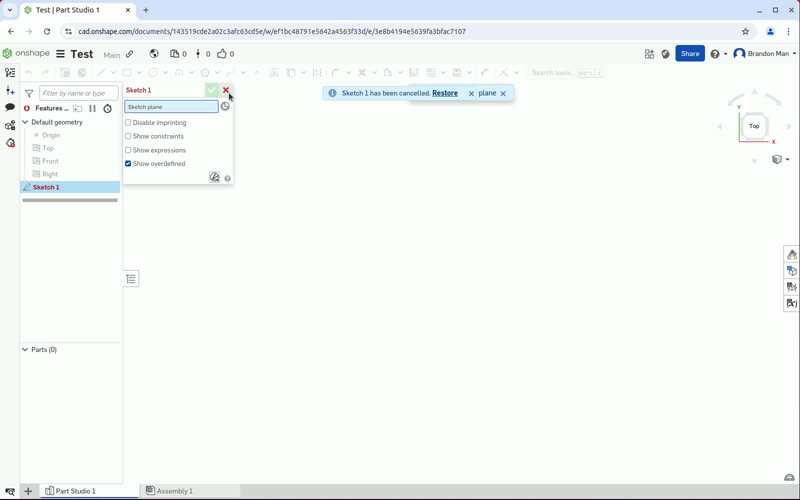
mouse_move(73, 150)
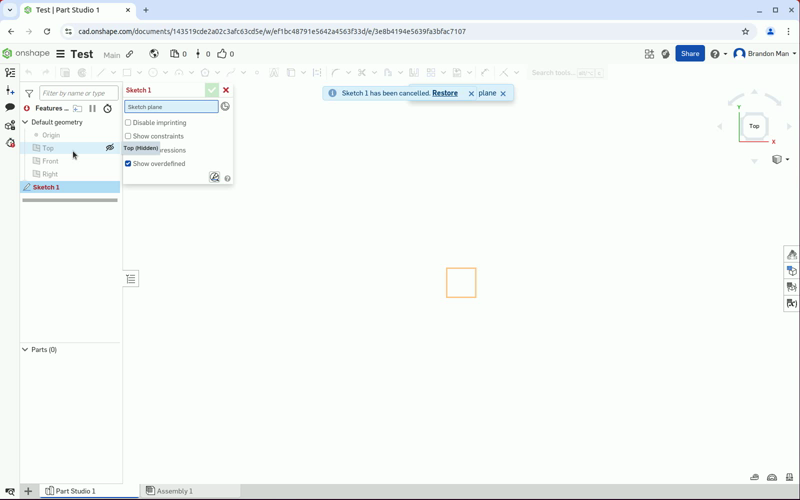
click(73, 150)
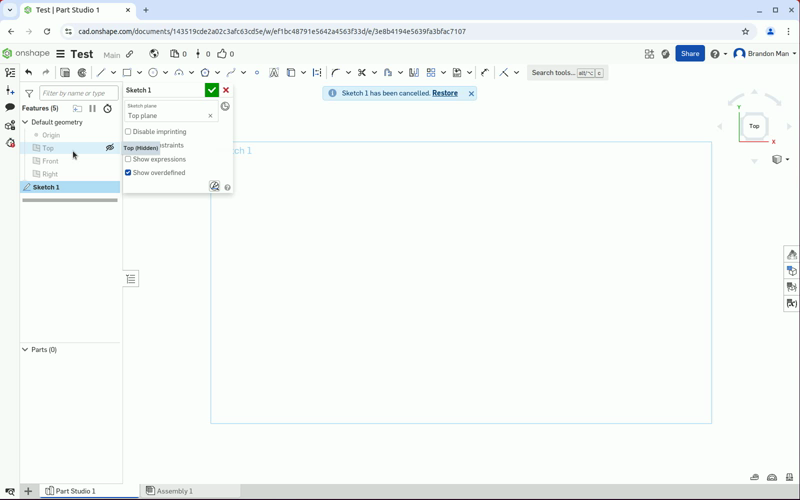
mouse_move(73, 352)
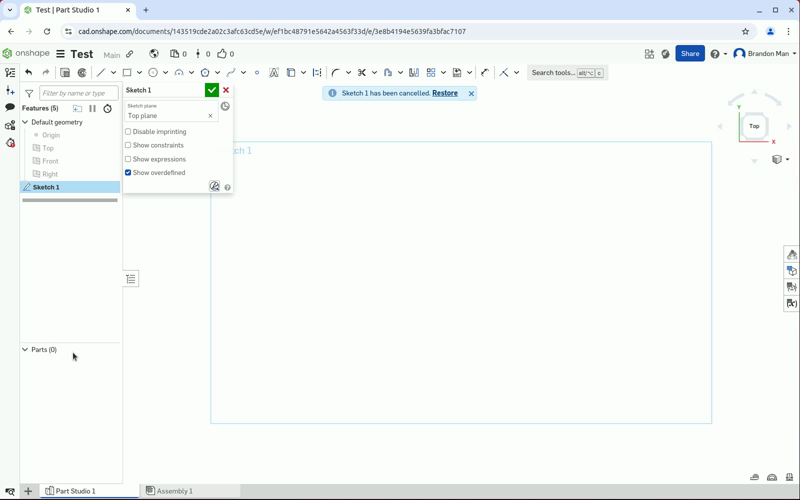
key(y)
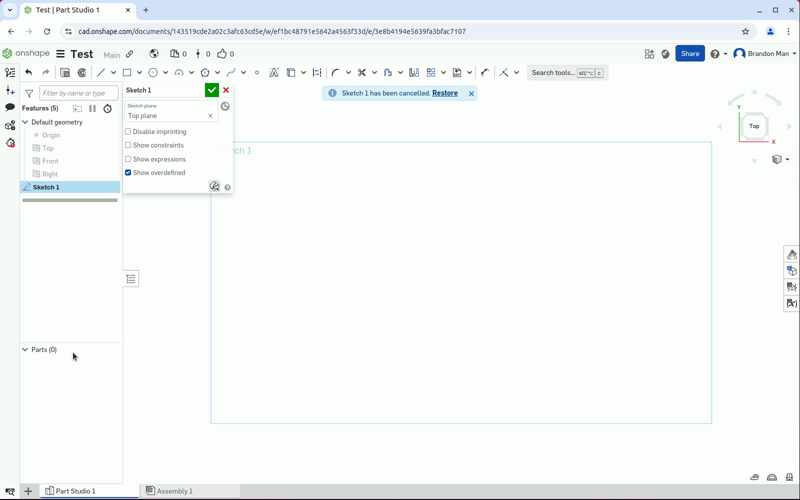
key(l)
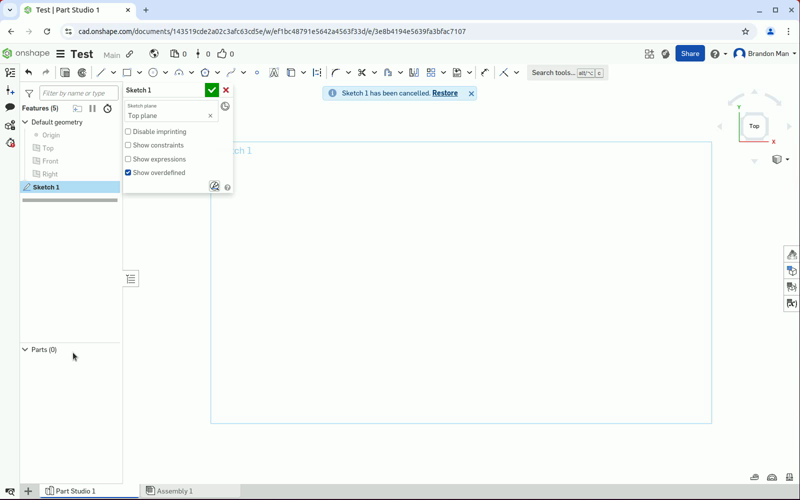
key_down(shift)
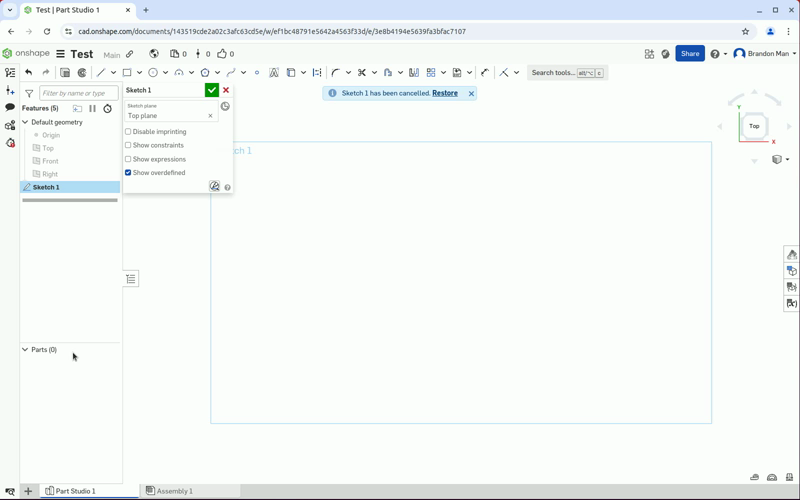
mouse_move(348, 395)
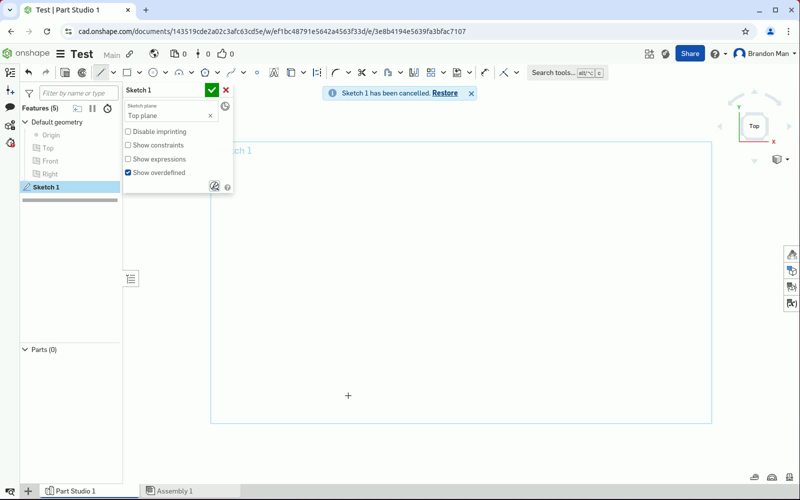
click(348, 395)
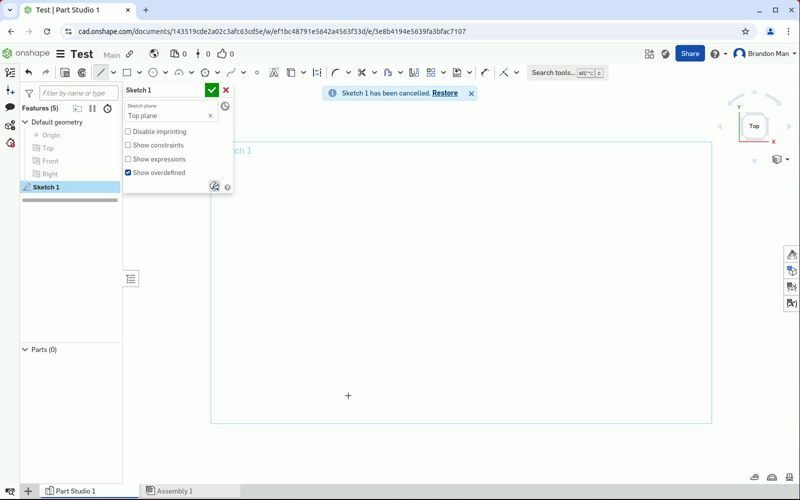
key_up(shift)
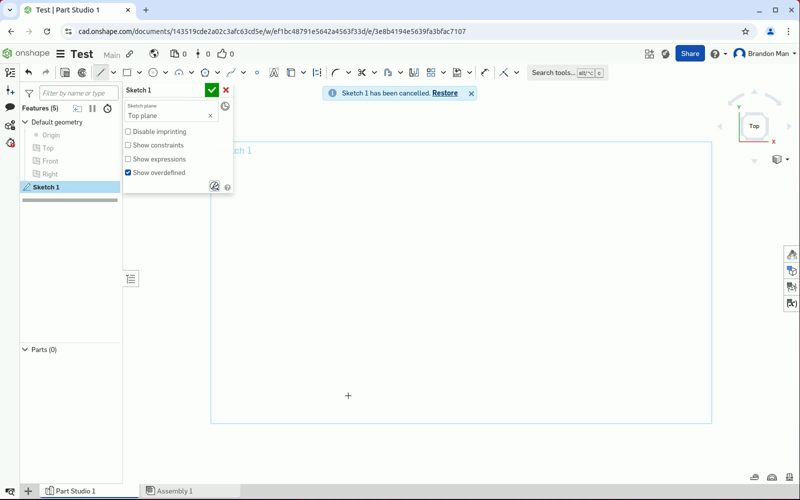
key_down(shift)
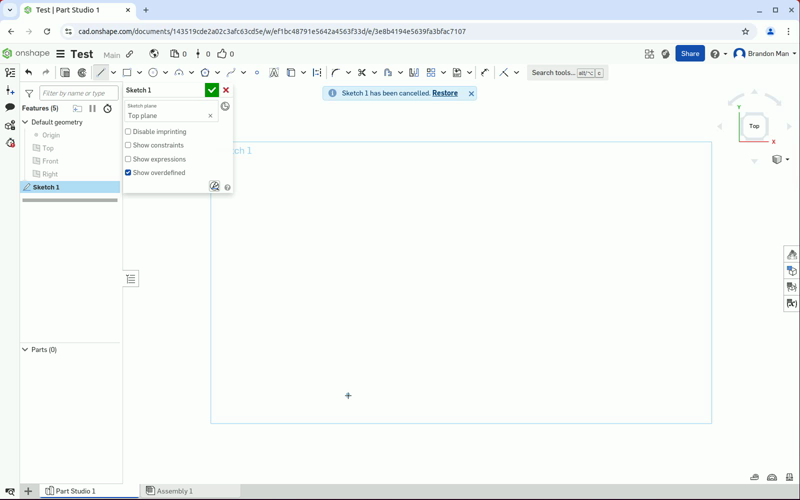
mouse_move(572, 395)
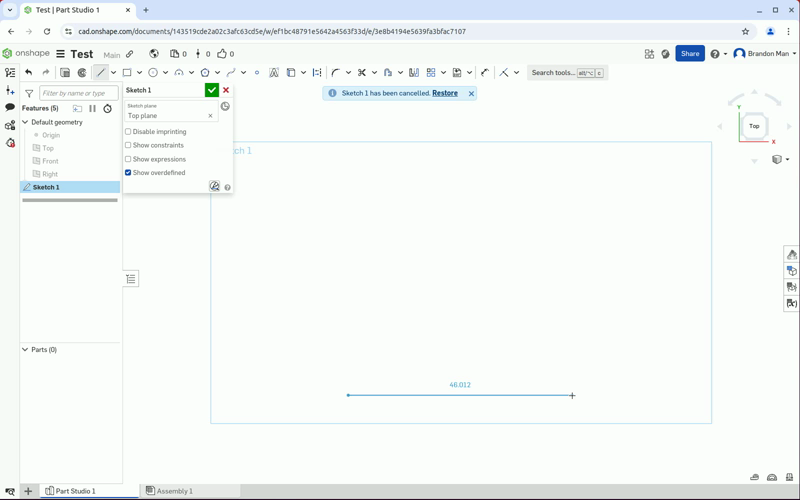
click(572, 395)
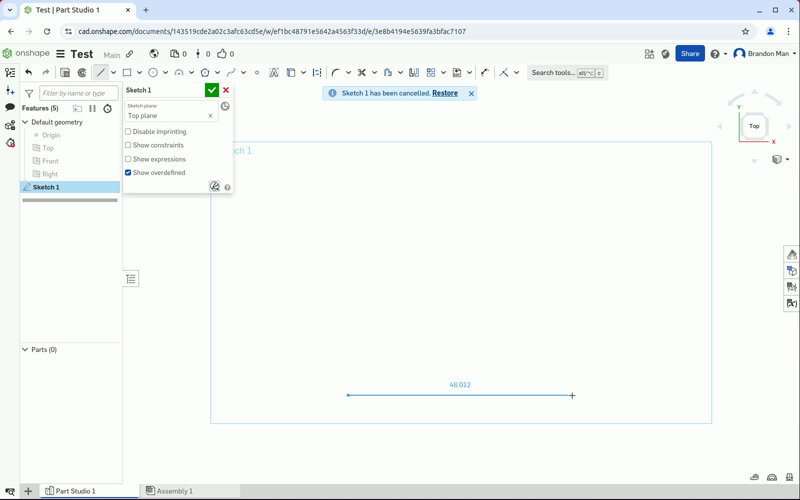
key_up(shift)
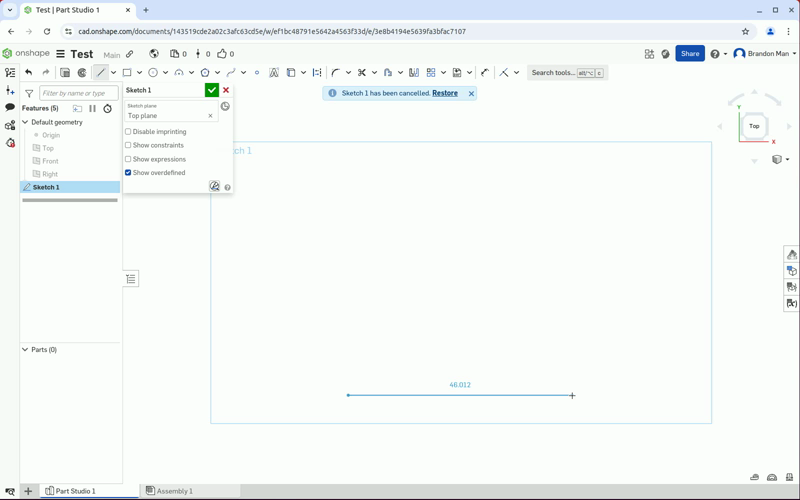
key_down(shift)
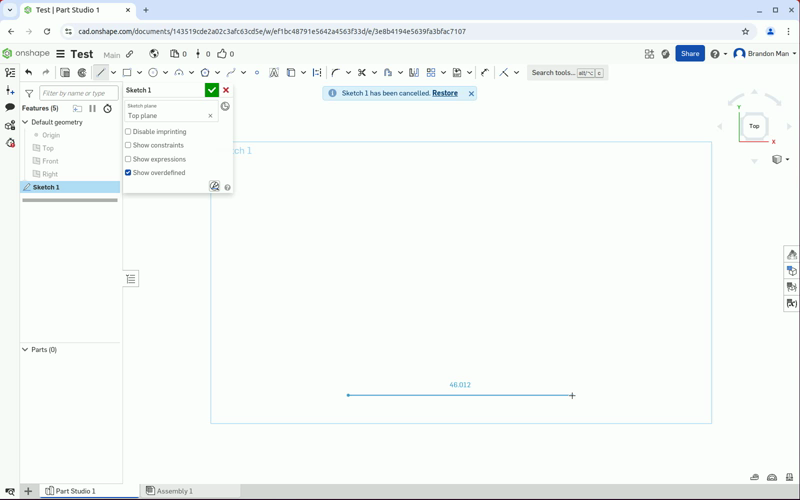
mouse_move(572, 171)
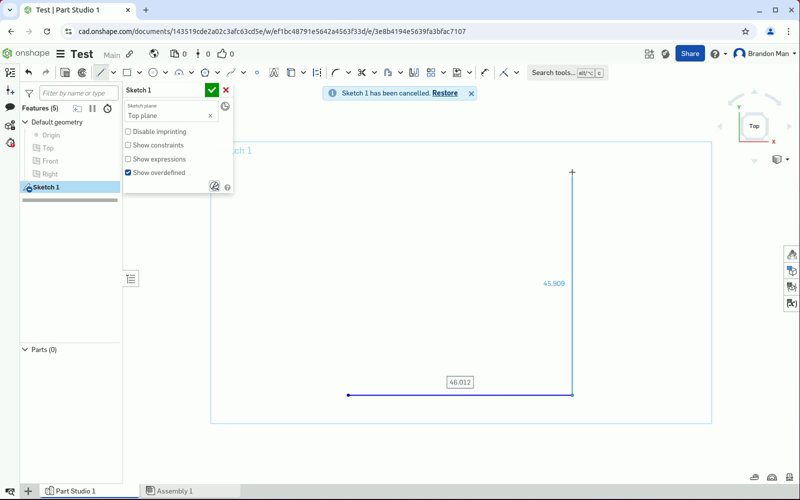
click(572, 171)
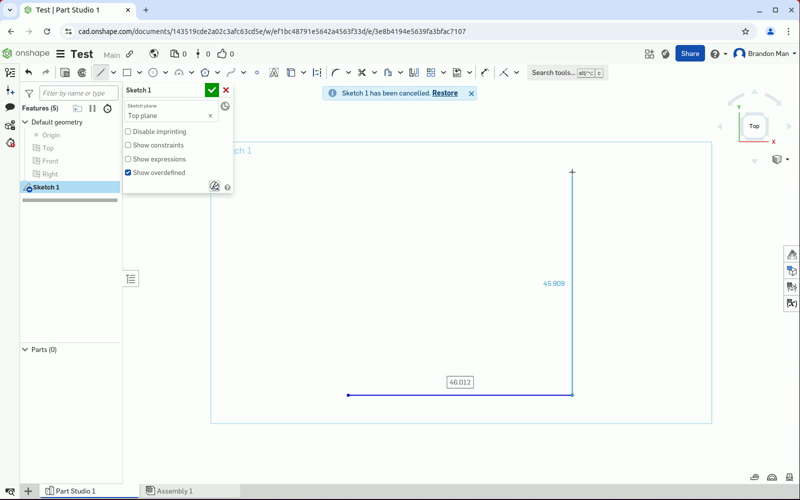
key_up(shift)
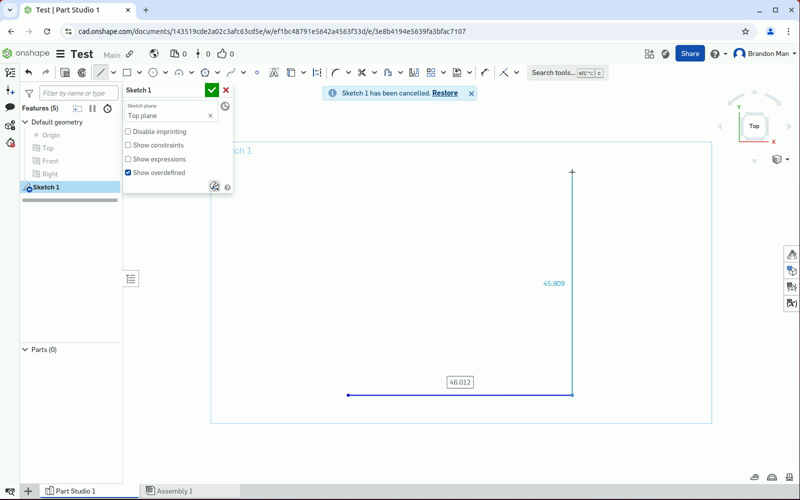
key_down(shift)
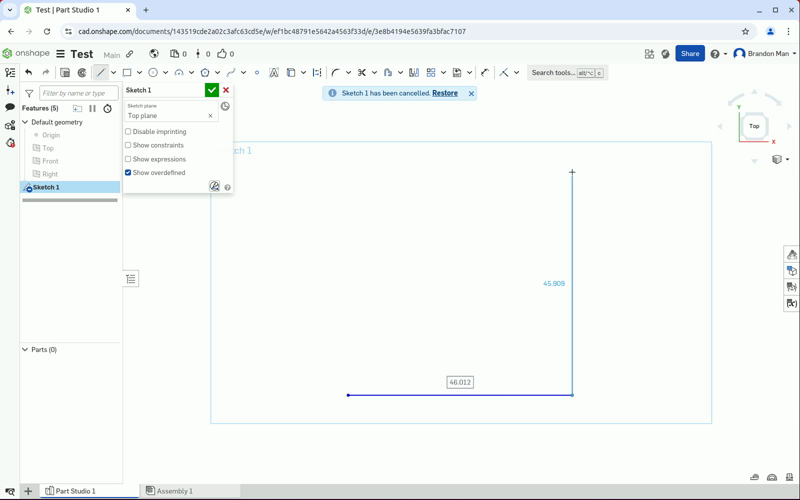
mouse_move(348, 171)
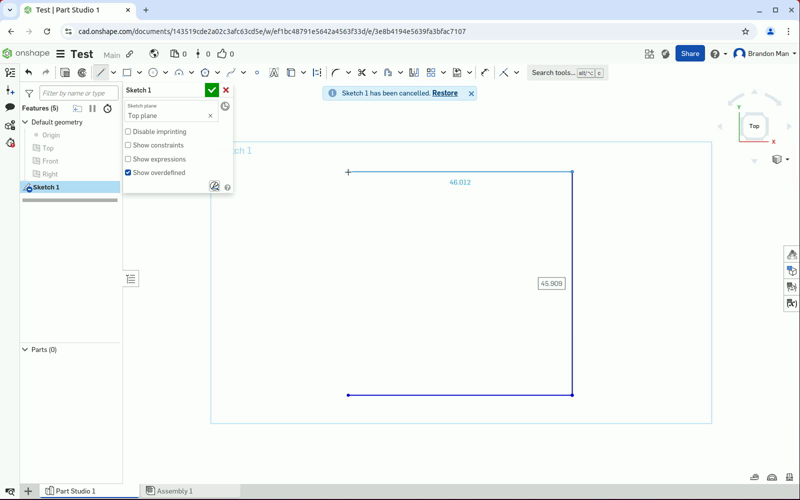
click(348, 171)
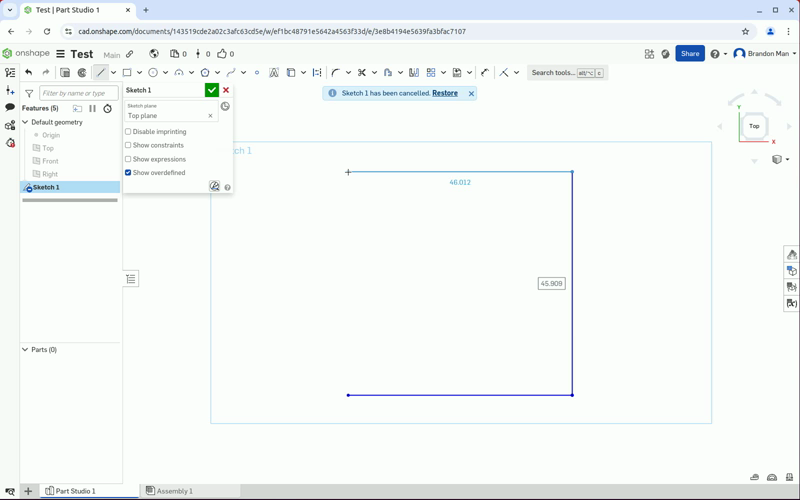
key_up(shift)
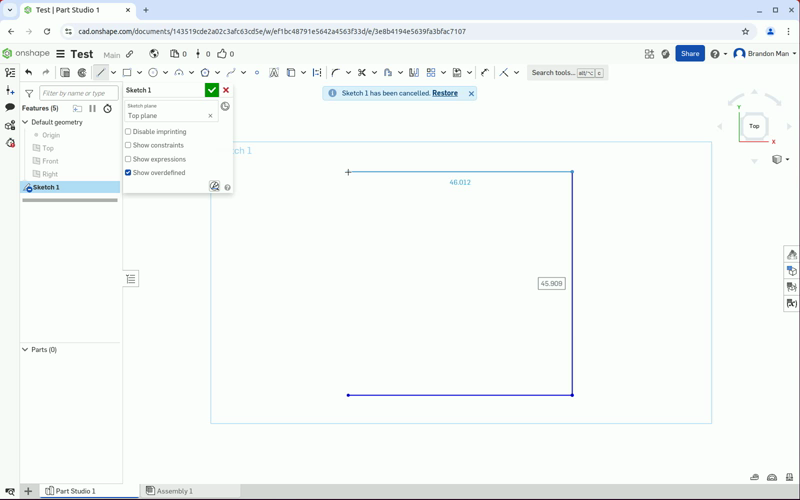
key_down(shift)
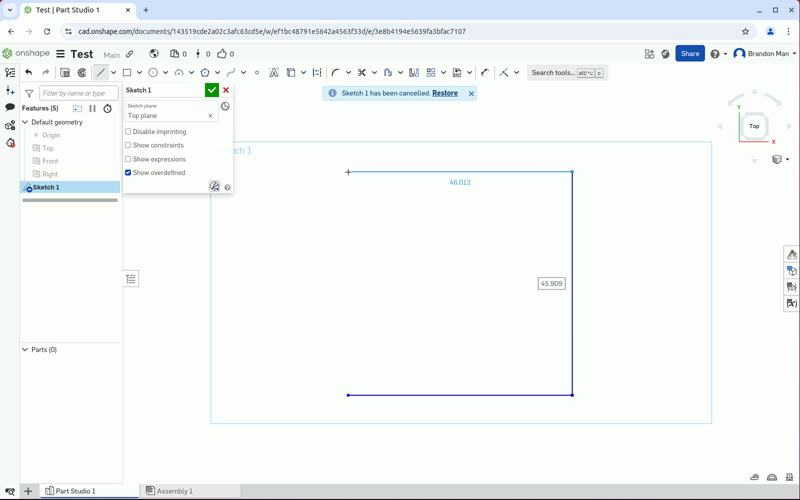
mouse_move(348, 395)
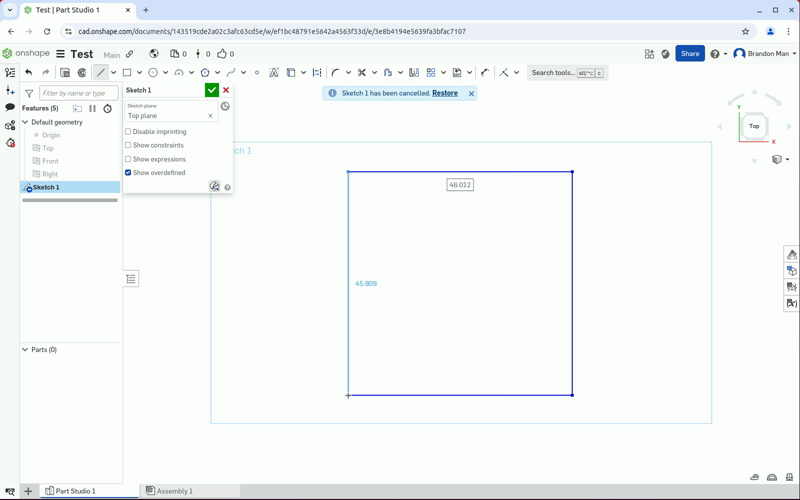
key_up(shift)
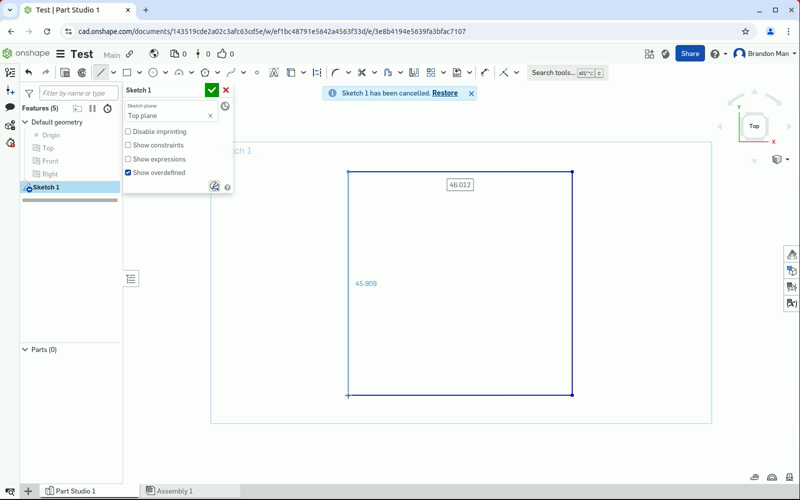
click(348, 395)
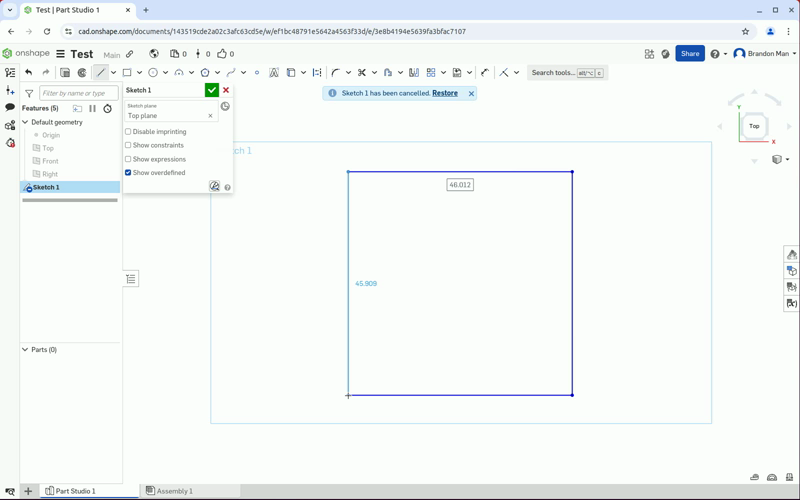
key(esc)
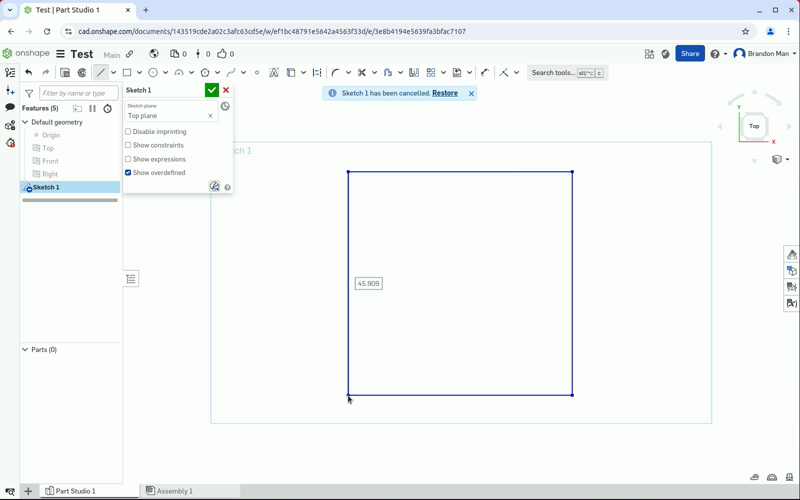
mouse_move(446, 297)
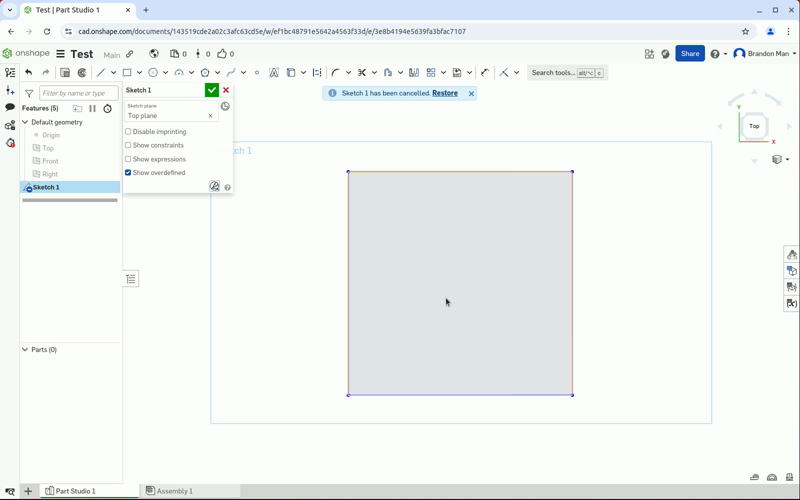
click(446, 297)
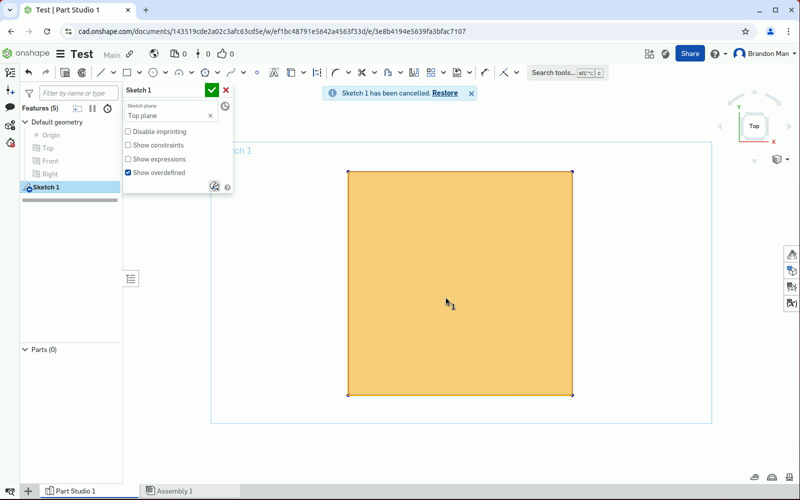
mouse_move(73, 352)
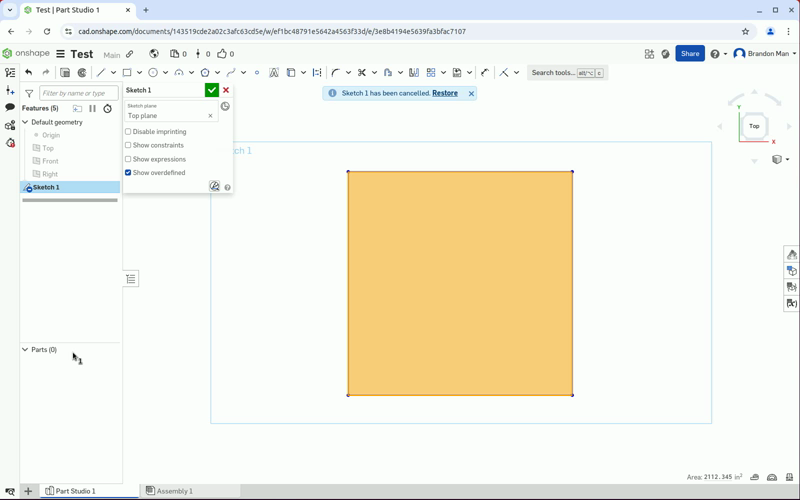
key(shift+y)
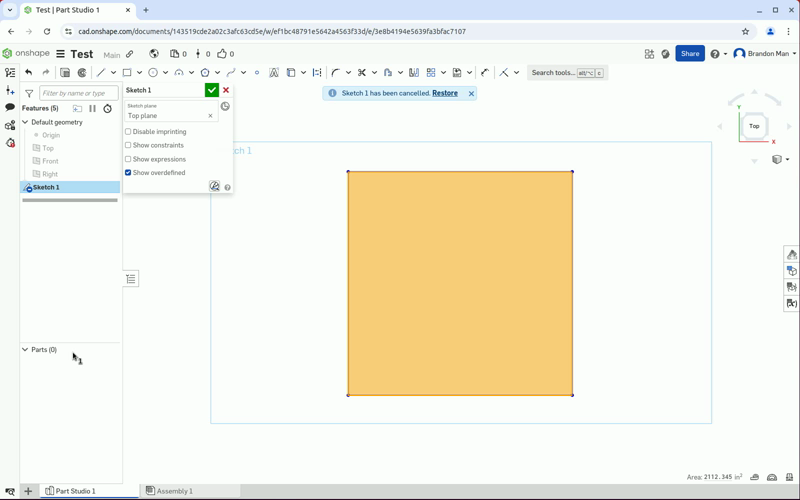
key(shift+e)
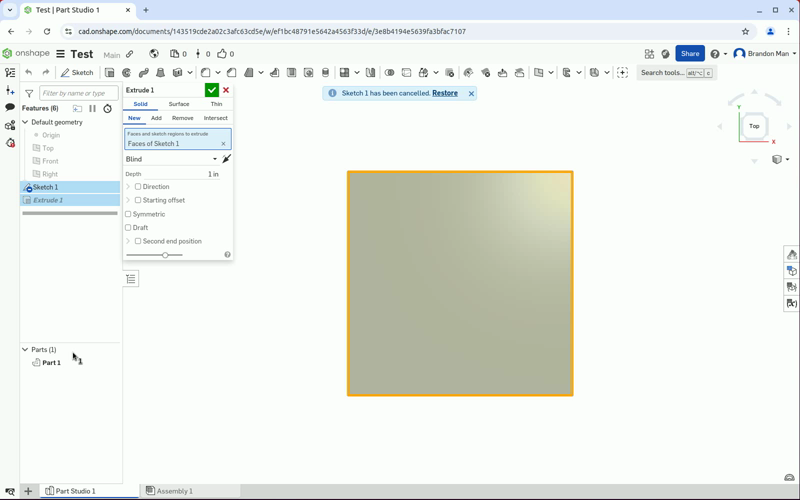
mouse_move(143, 106)
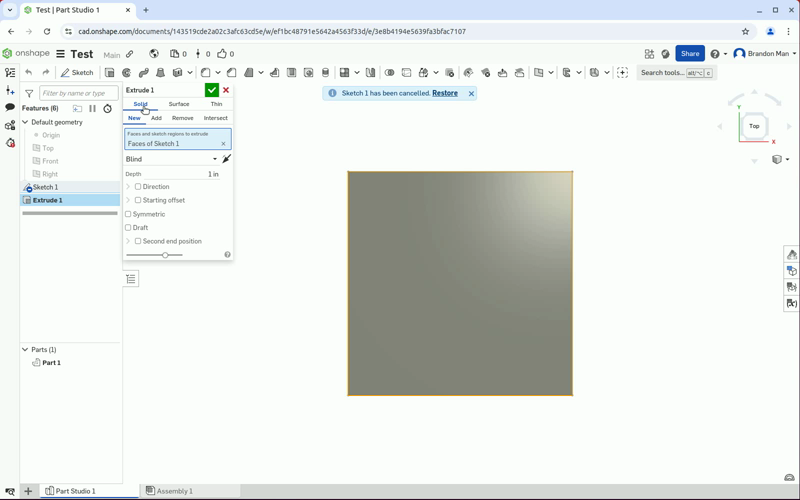
click(143, 106)
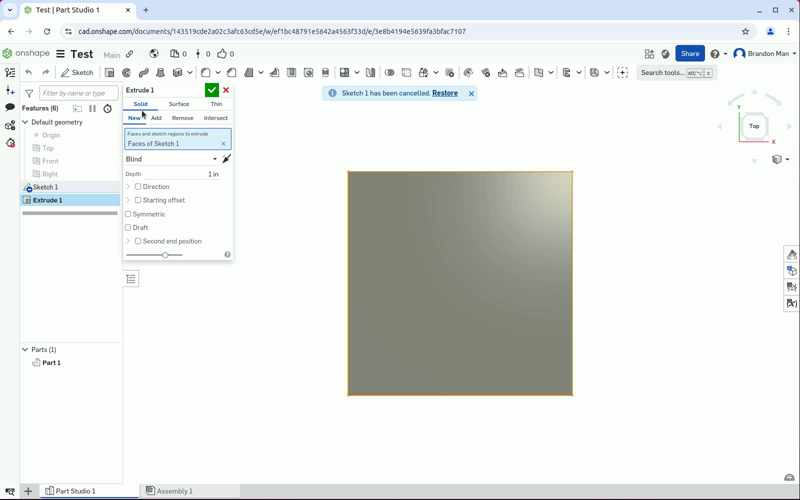
mouse_move(137, 120)
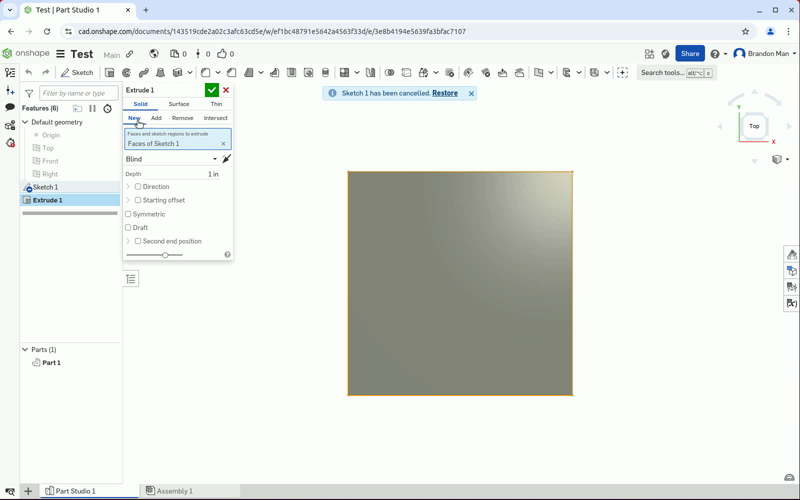
click(137, 120)
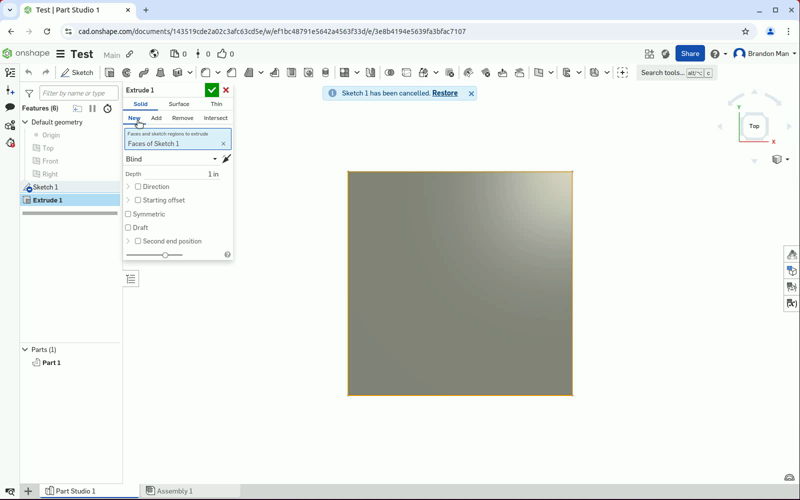
key(tab, 4)
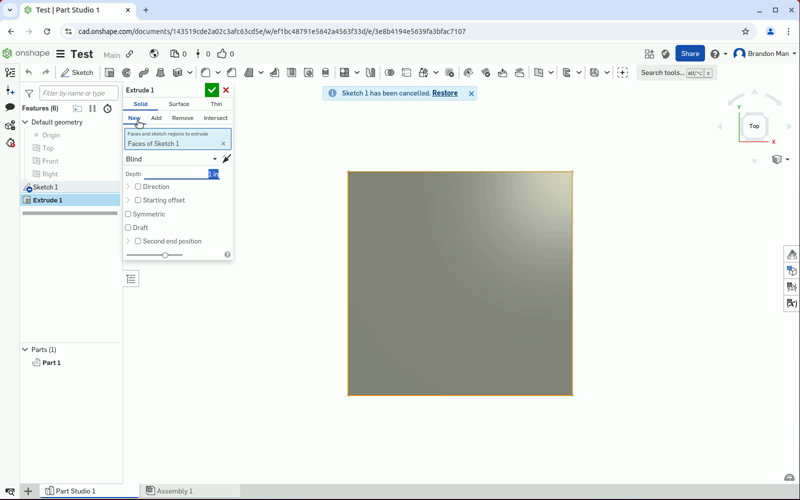
text(6.499)
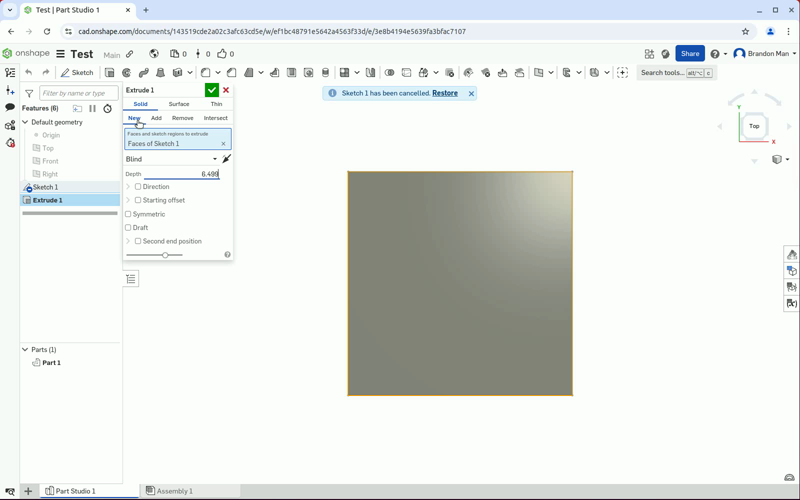
key(enter)
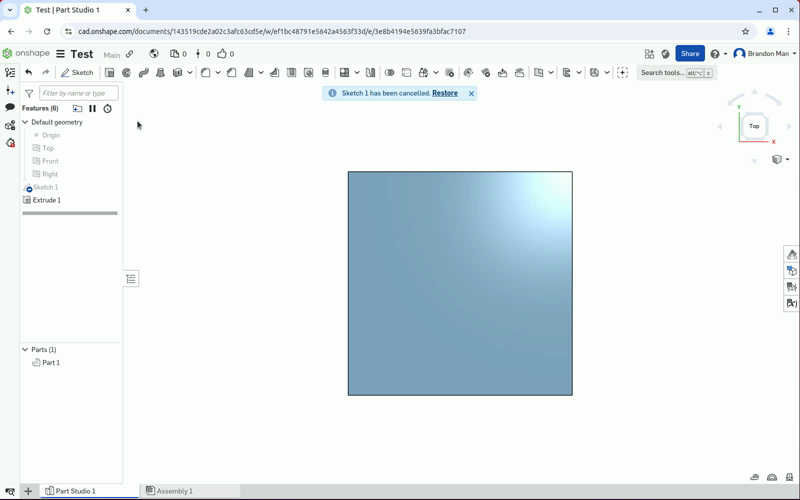
key(shift+h)
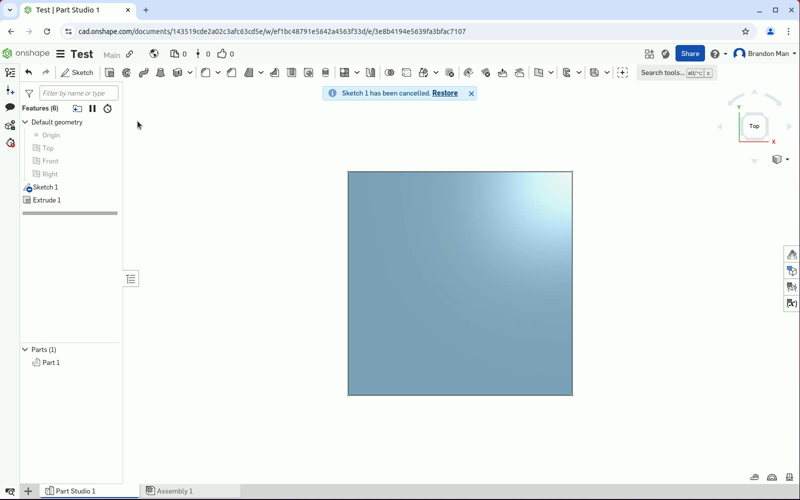
key(shift+h)
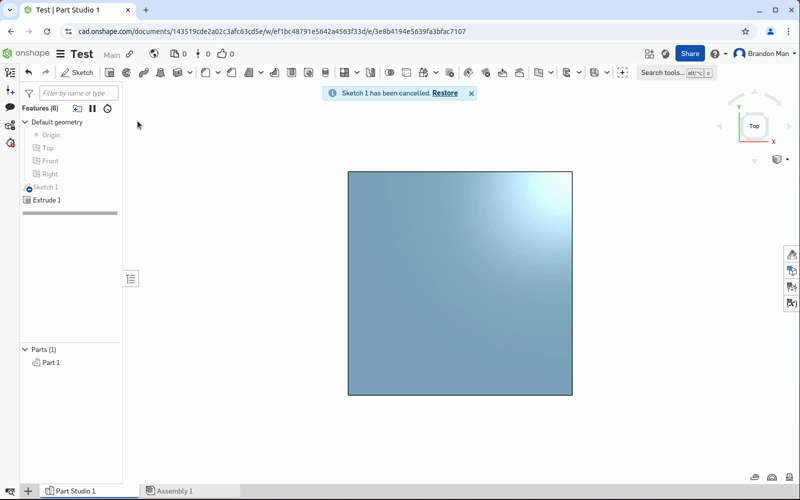
mouse_move(73, 189)
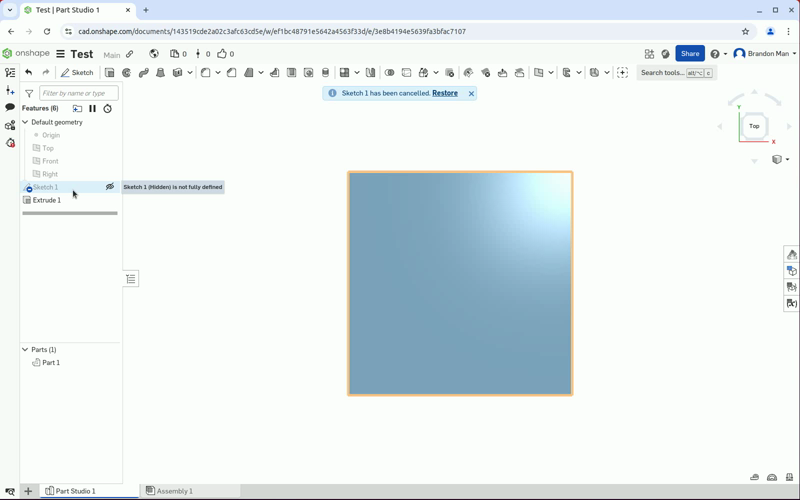
click(73, 189)
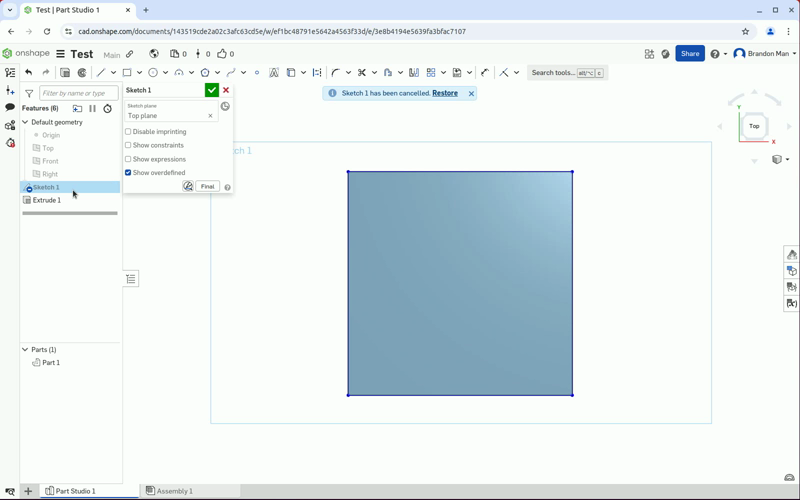
mouse_move(229, 92)
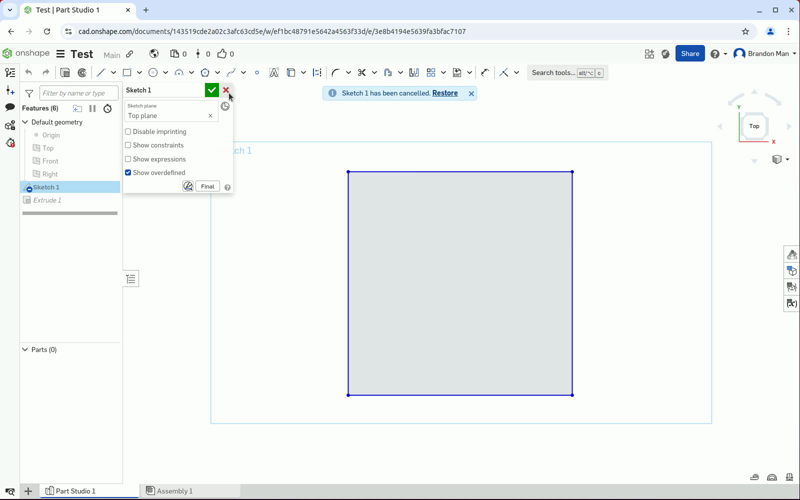
click(229, 92)
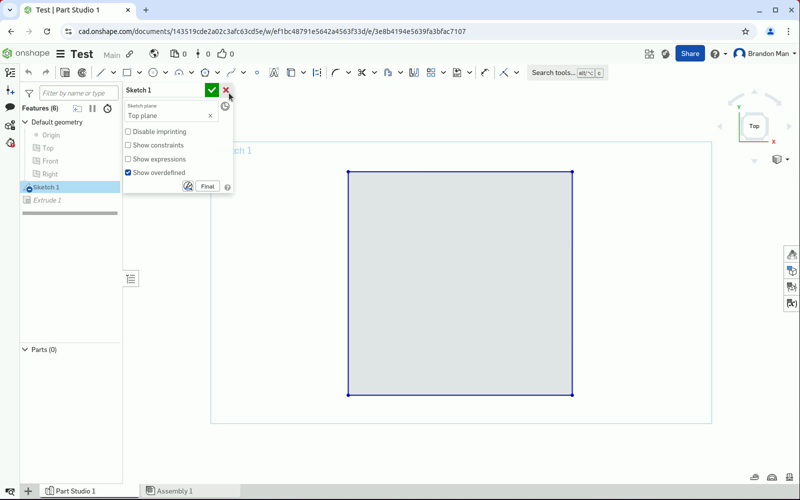
key(shift+s)
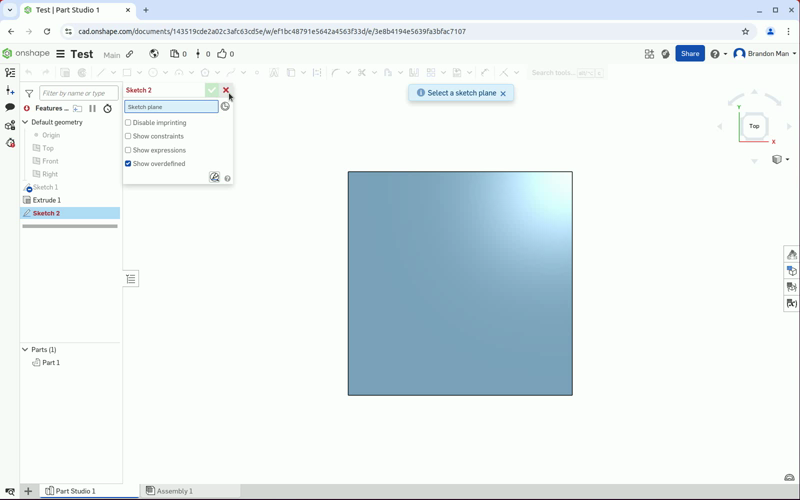
mouse_move(73, 150)
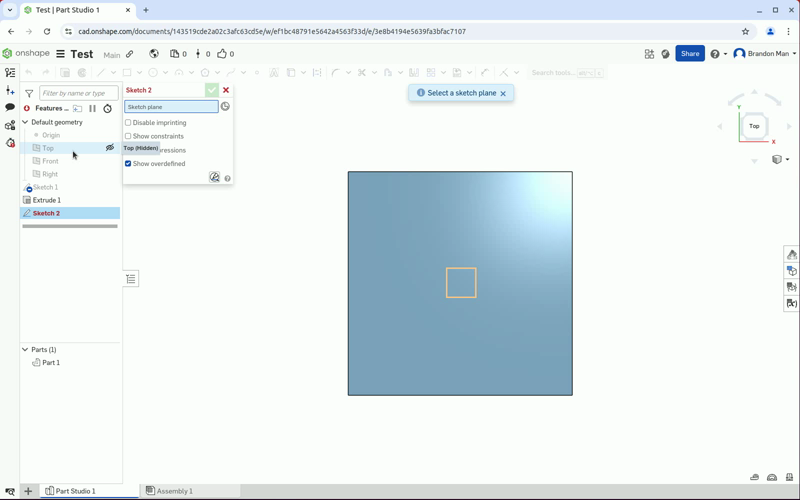
click(73, 150)
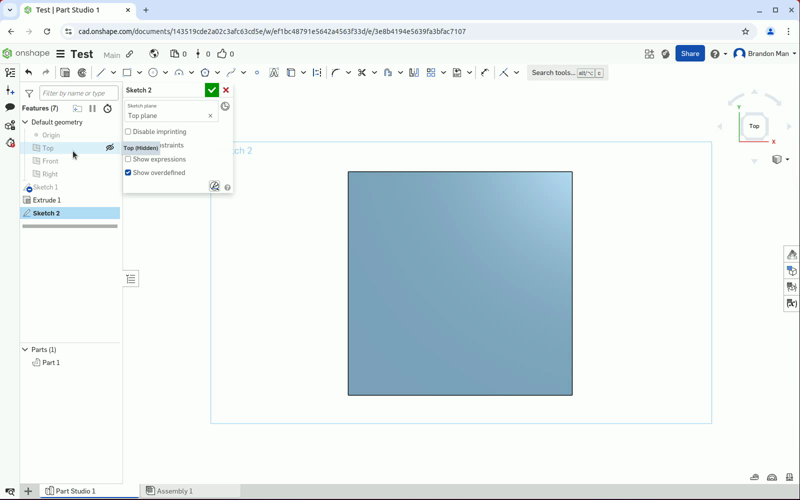
mouse_move(73, 352)
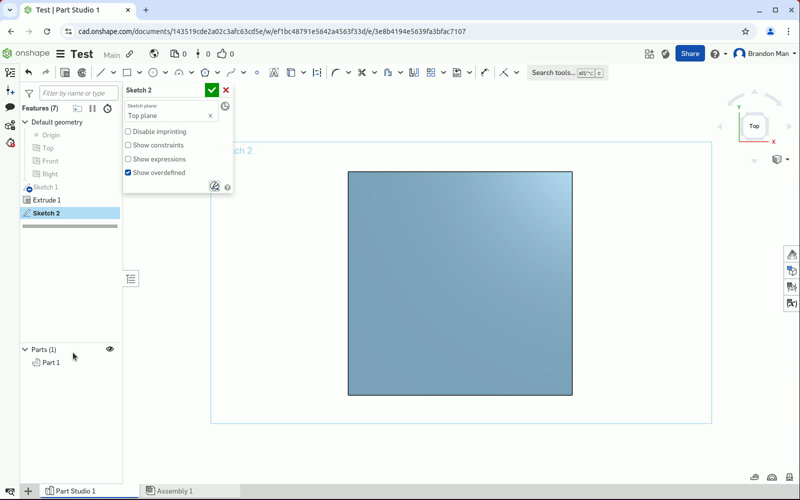
key(y)
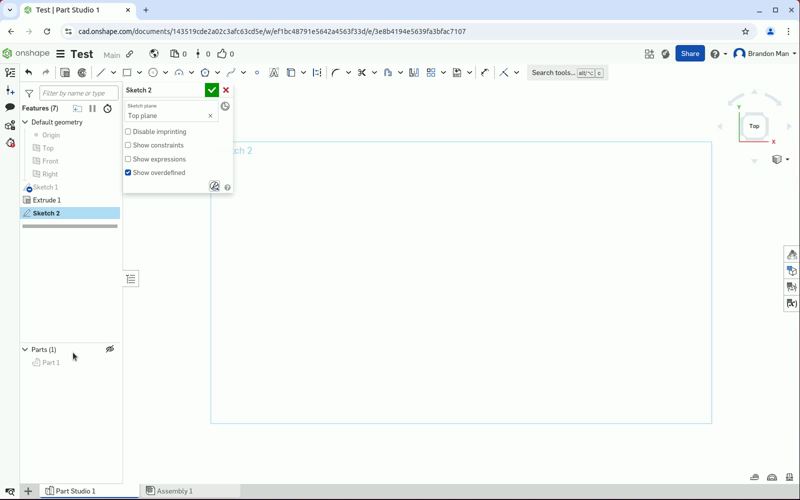
key(l)
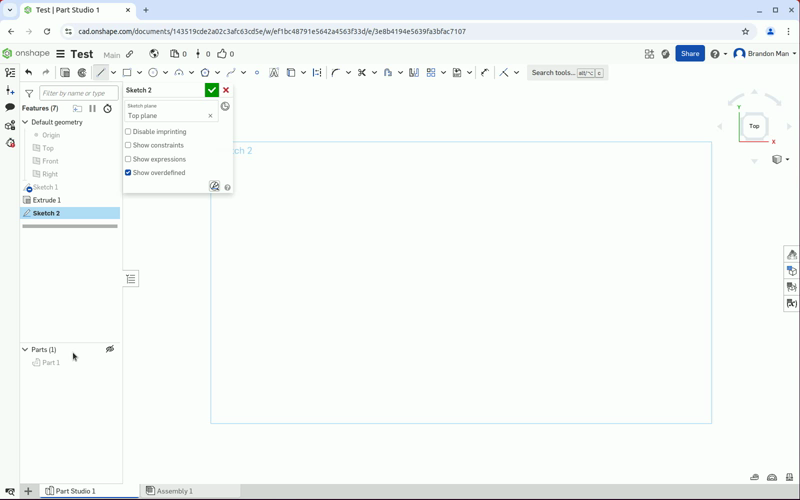
key_down(shift)
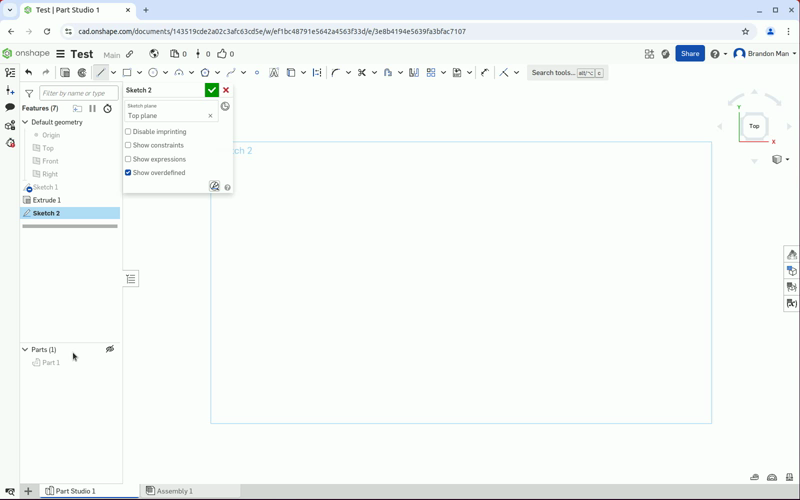
mouse_move(379, 363)
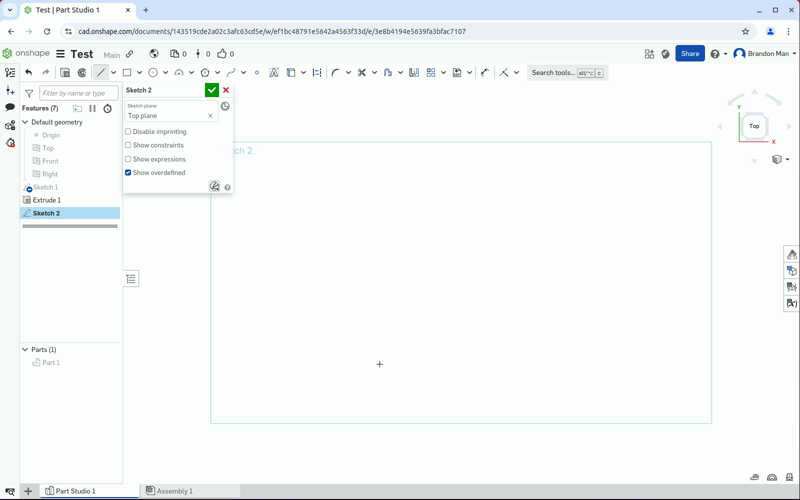
click(379, 363)
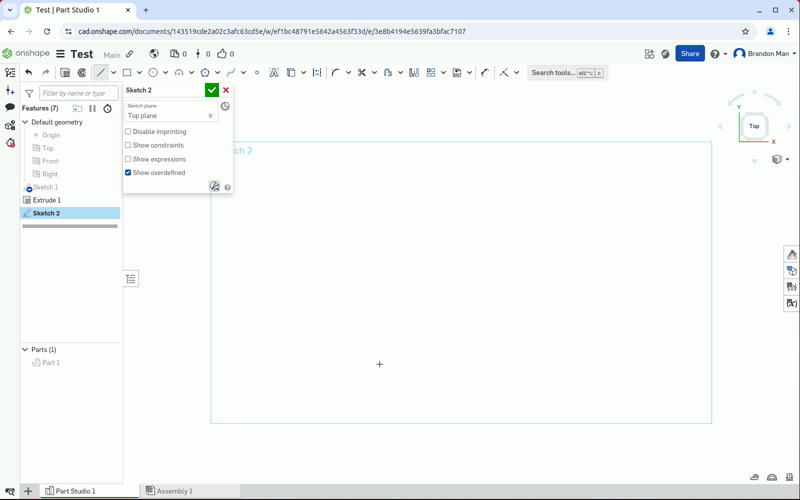
key_up(shift)
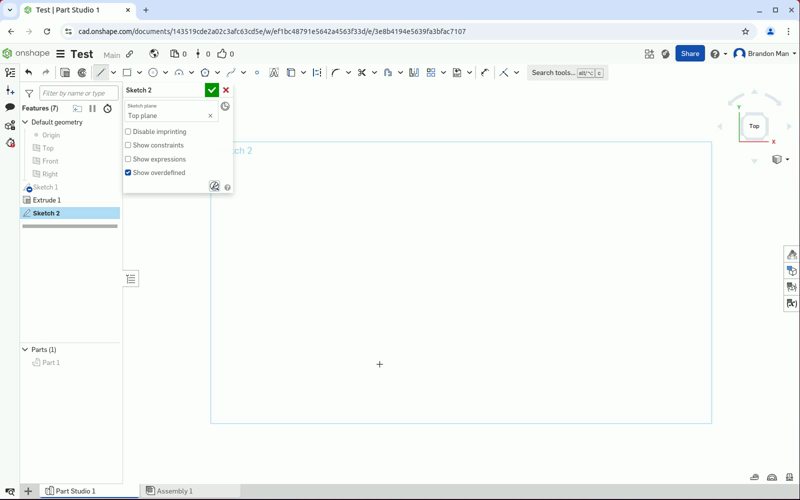
key_down(shift)
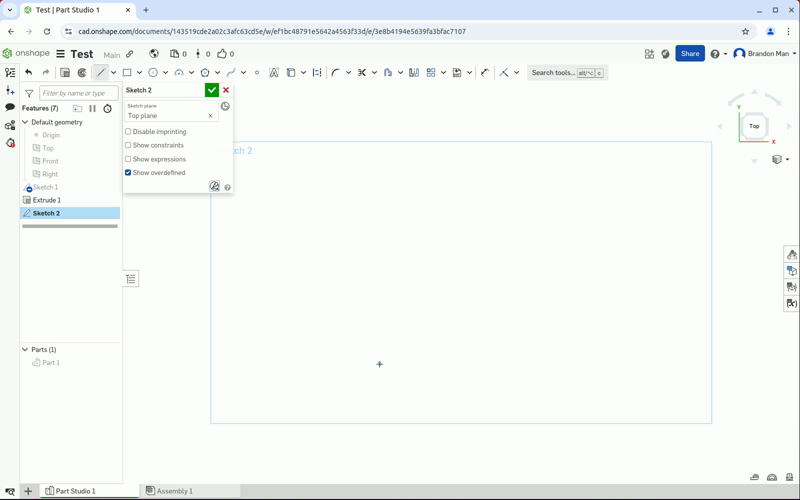
mouse_move(540, 363)
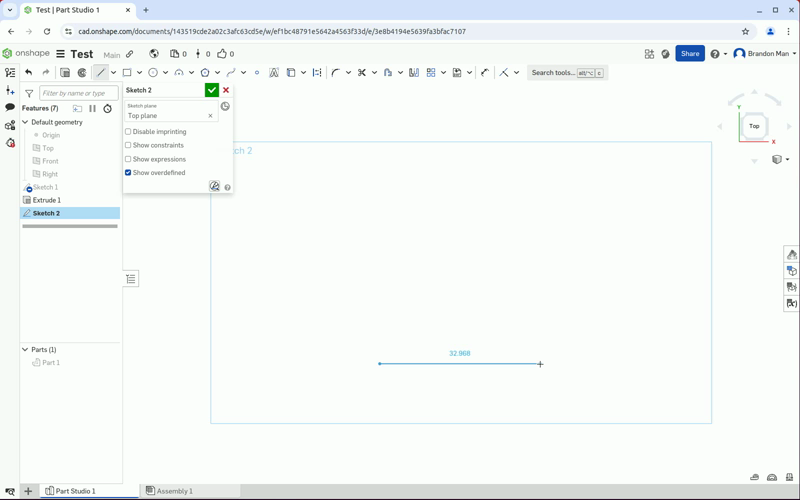
click(540, 363)
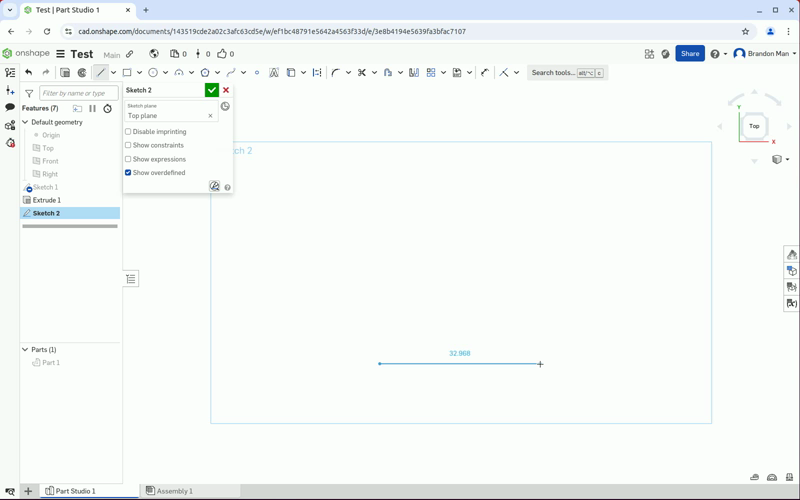
key_up(shift)
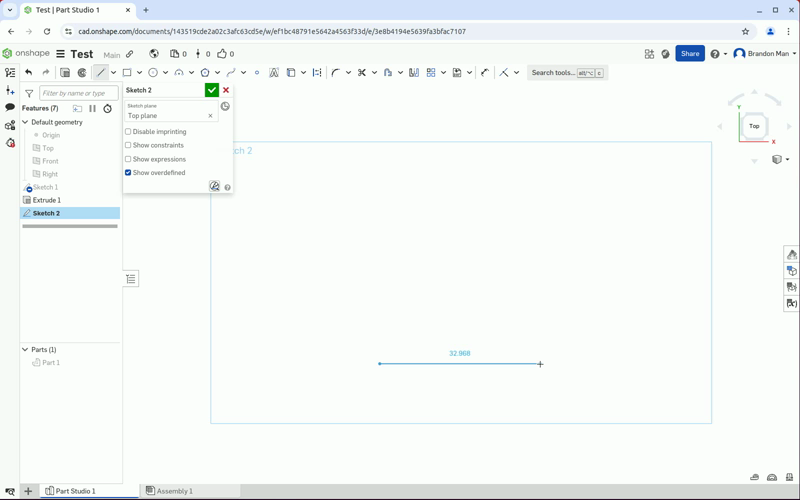
key_down(shift)
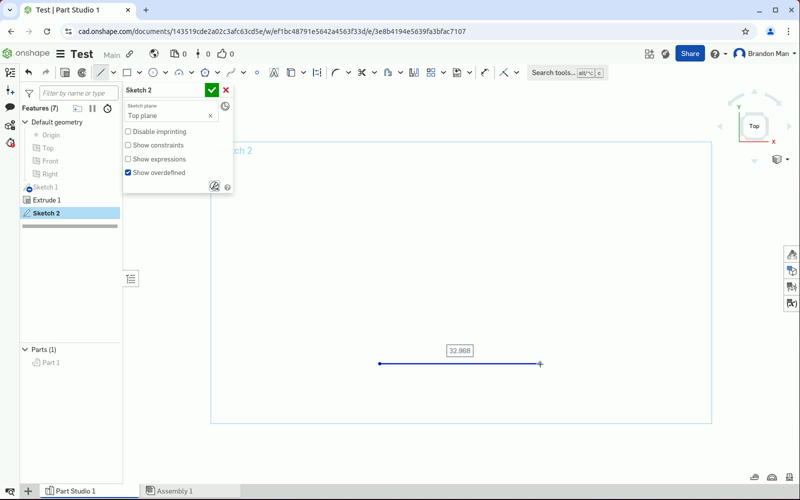
mouse_move(540, 203)
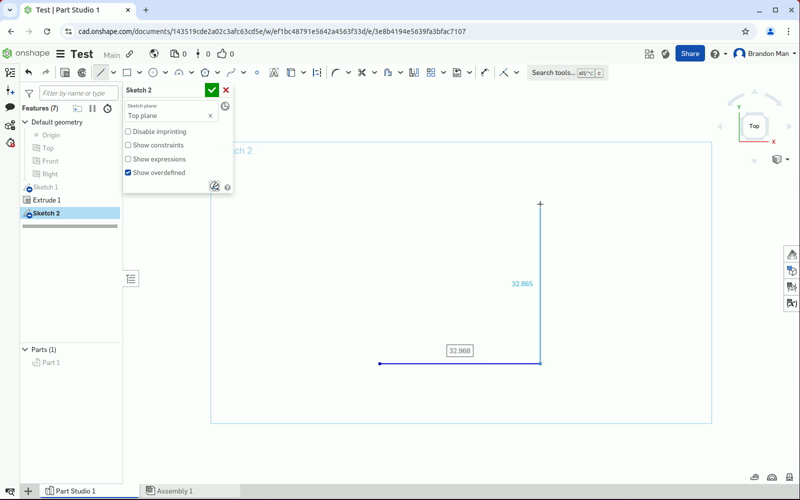
click(540, 203)
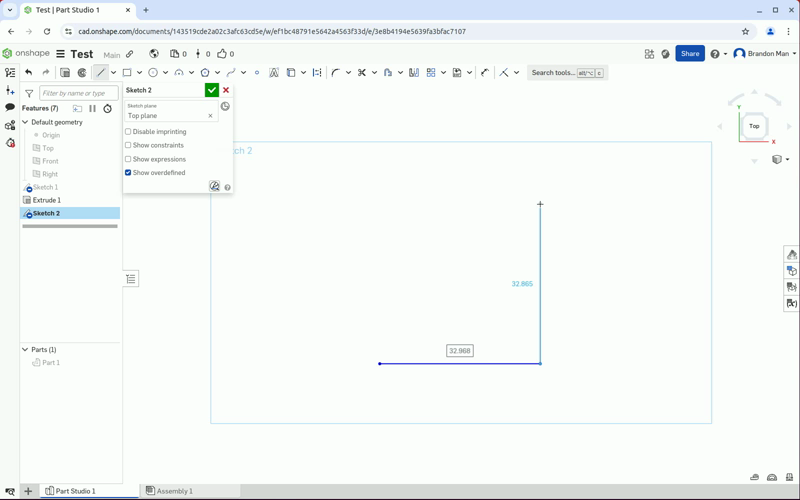
key_up(shift)
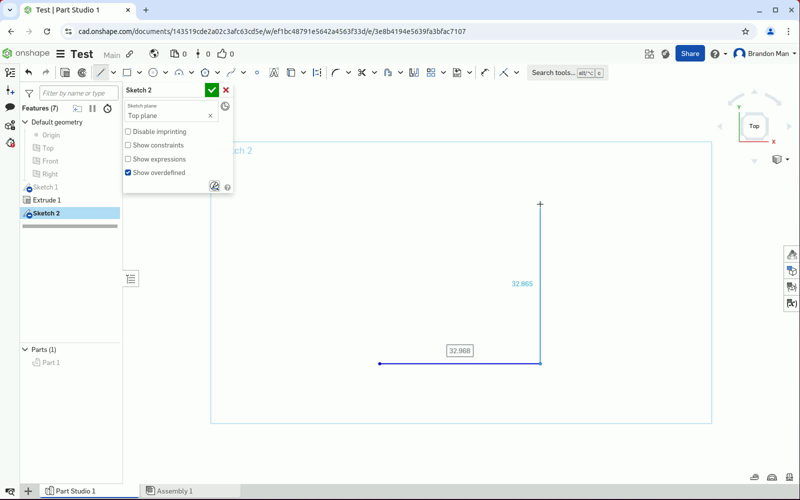
key_down(shift)
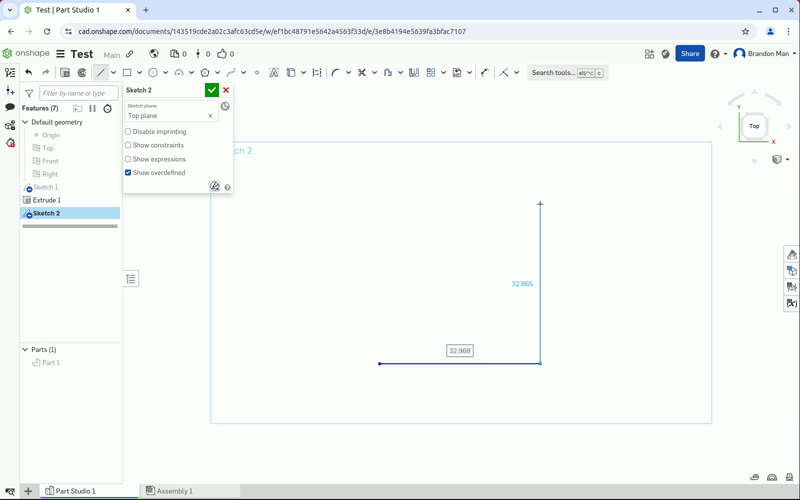
mouse_move(379, 203)
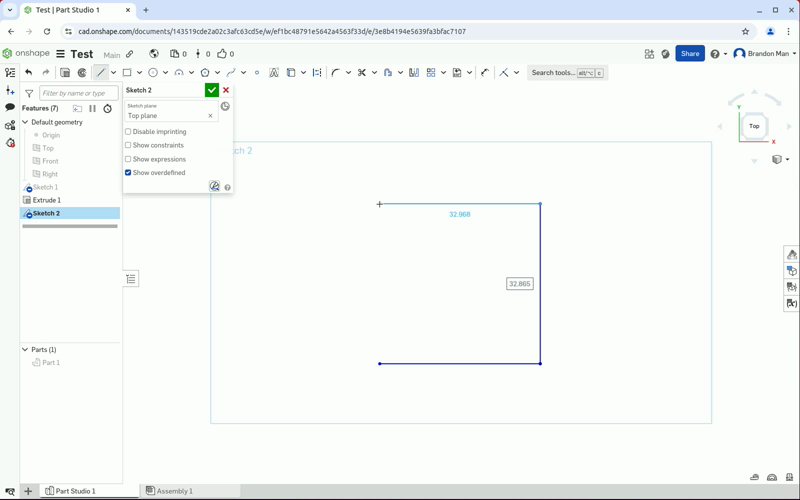
click(379, 203)
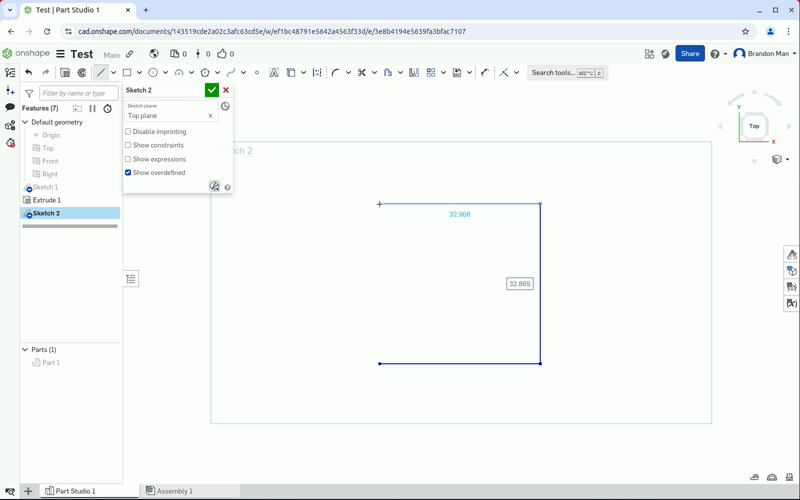
key_up(shift)
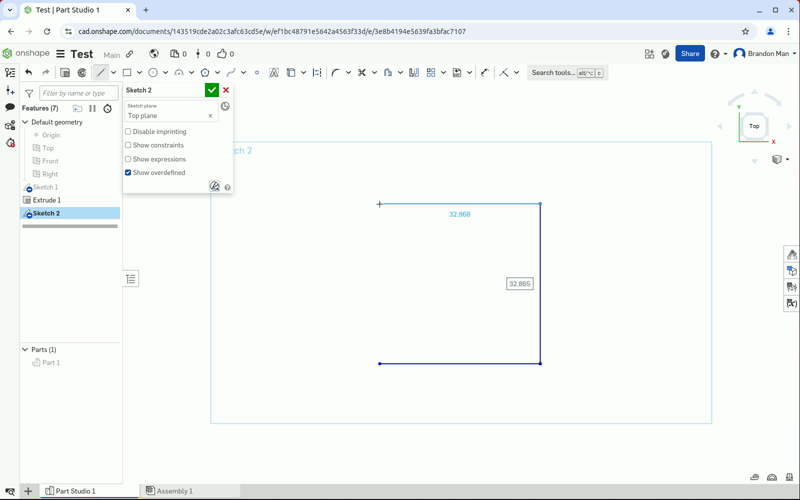
key_down(shift)
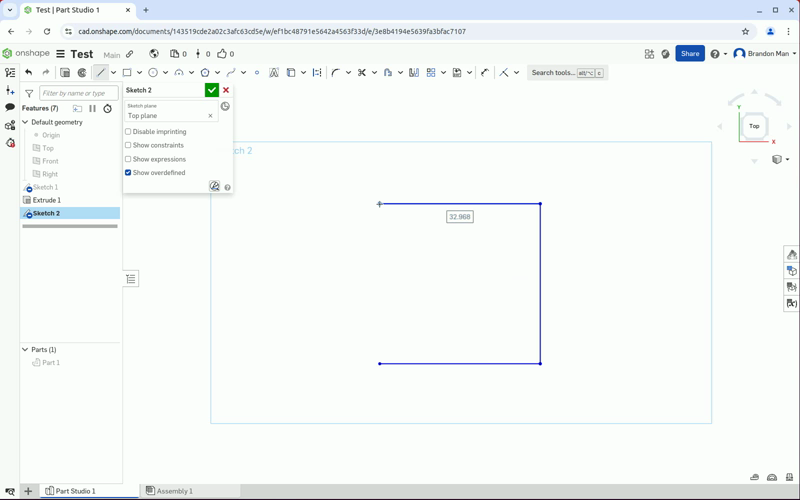
mouse_move(379, 363)
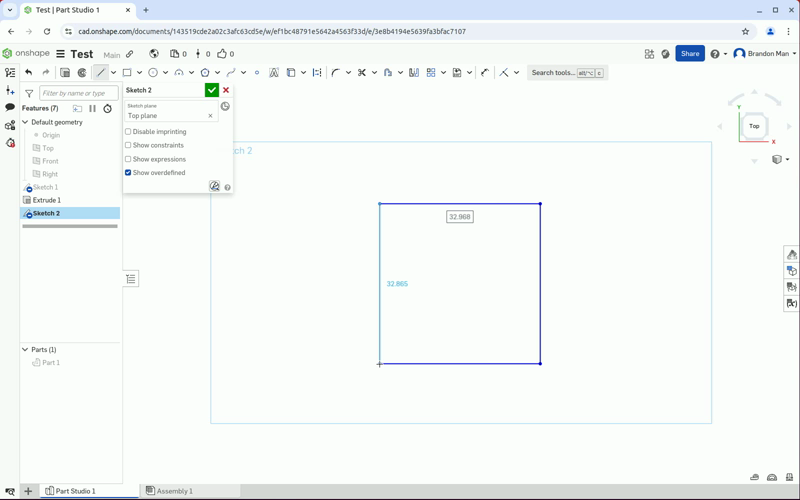
key_up(shift)
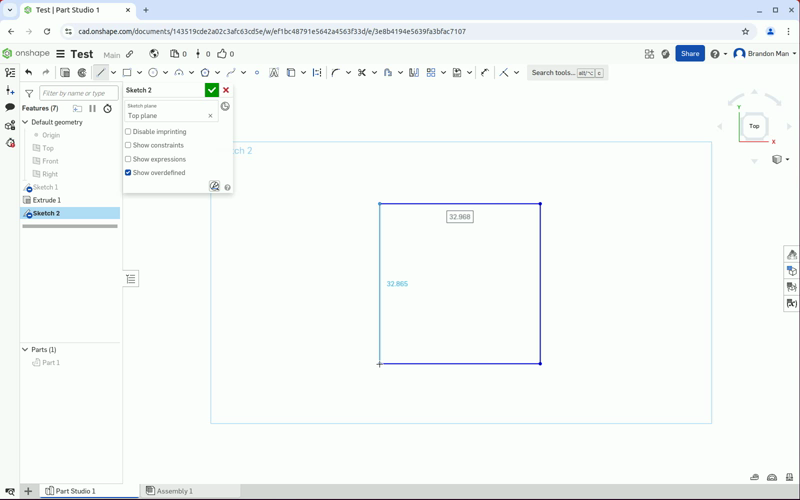
click(379, 363)
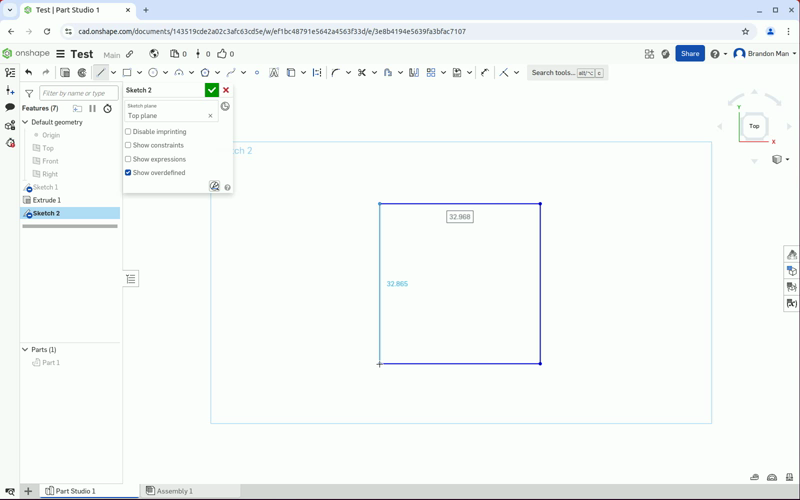
key(esc)
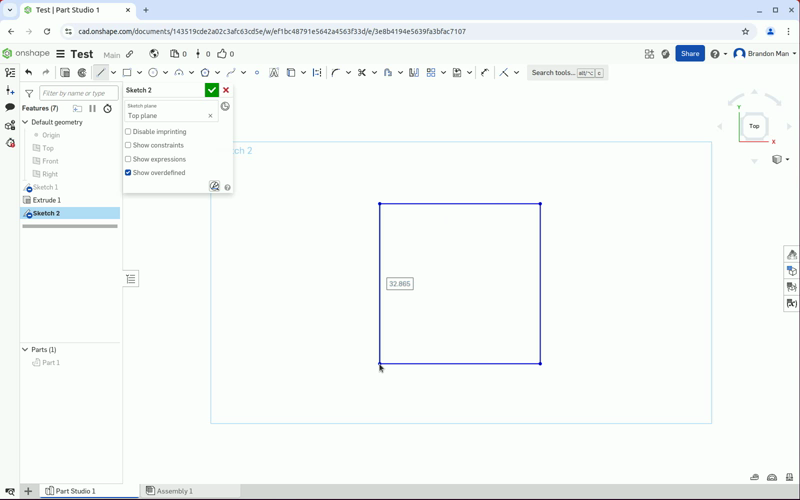
mouse_move(485, 280)
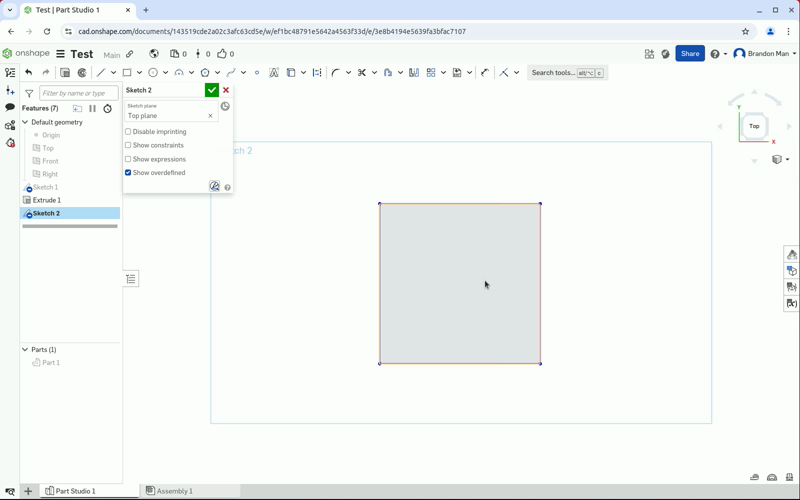
click(485, 280)
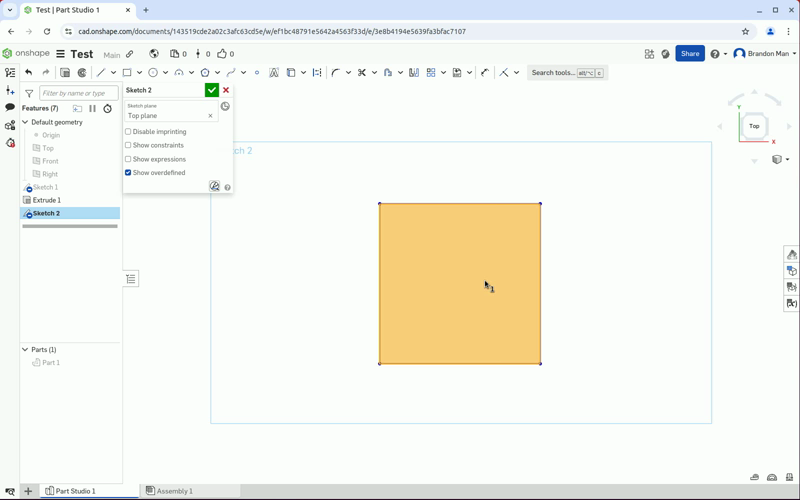
mouse_move(73, 352)
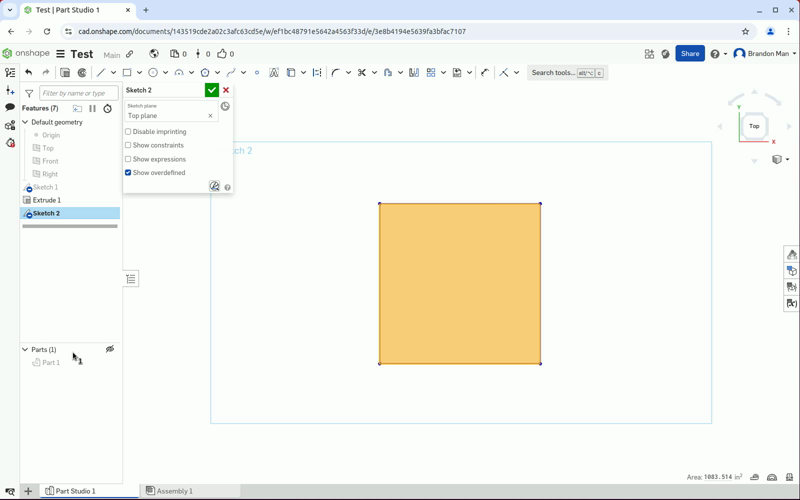
key(shift+y)
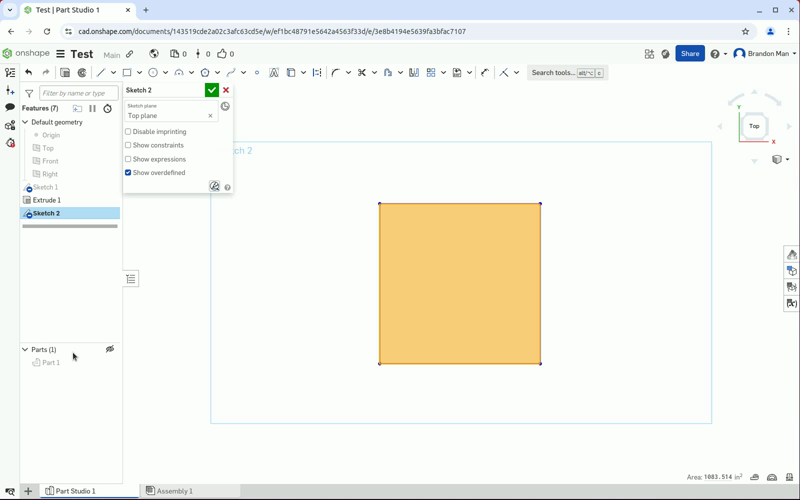
key(shift+e)
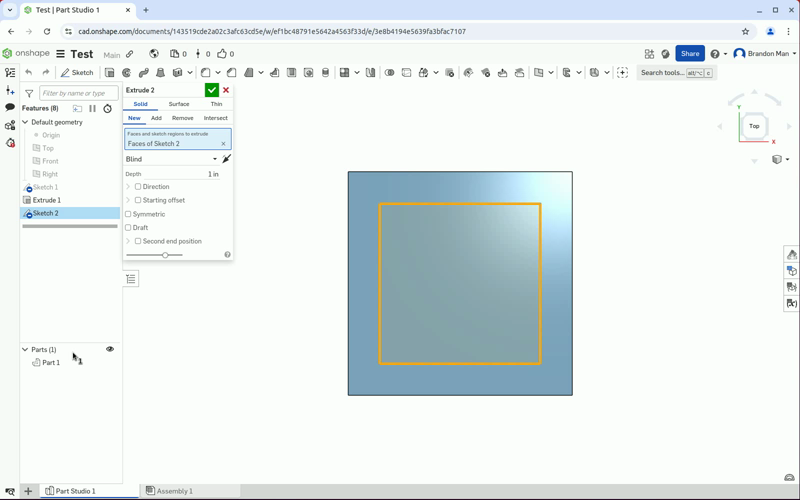
mouse_move(143, 106)
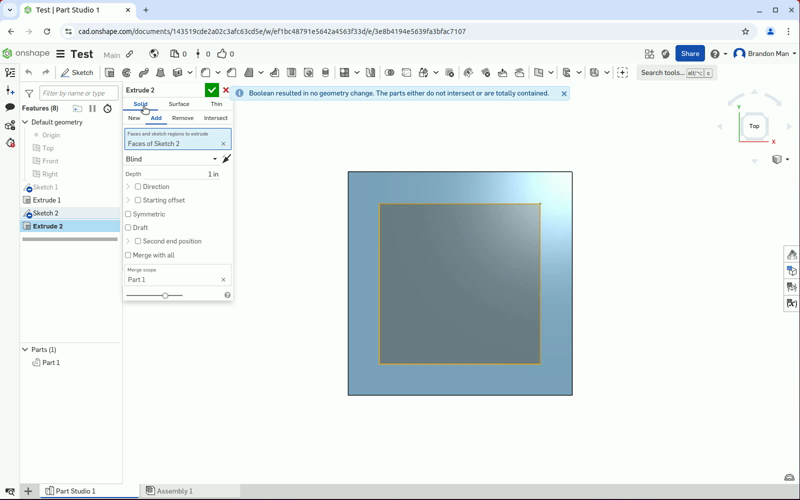
click(143, 106)
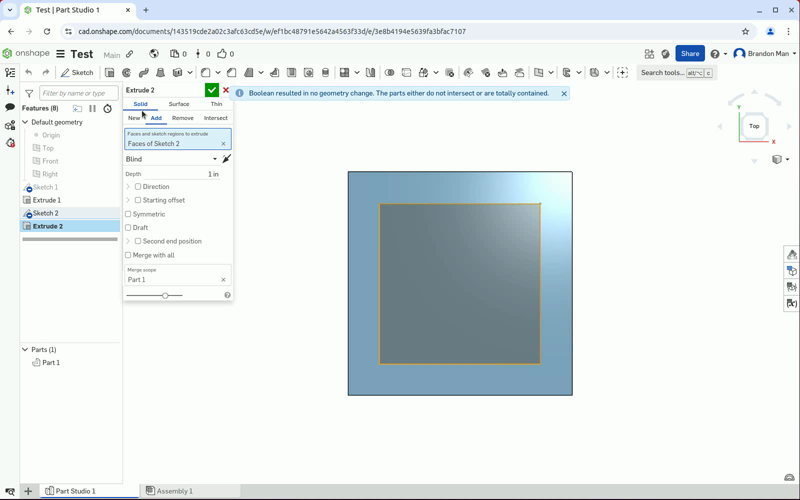
mouse_move(137, 120)
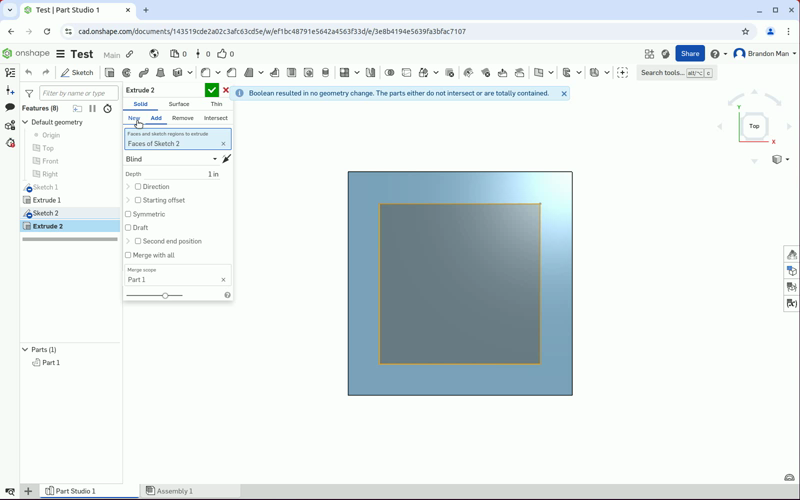
click(137, 120)
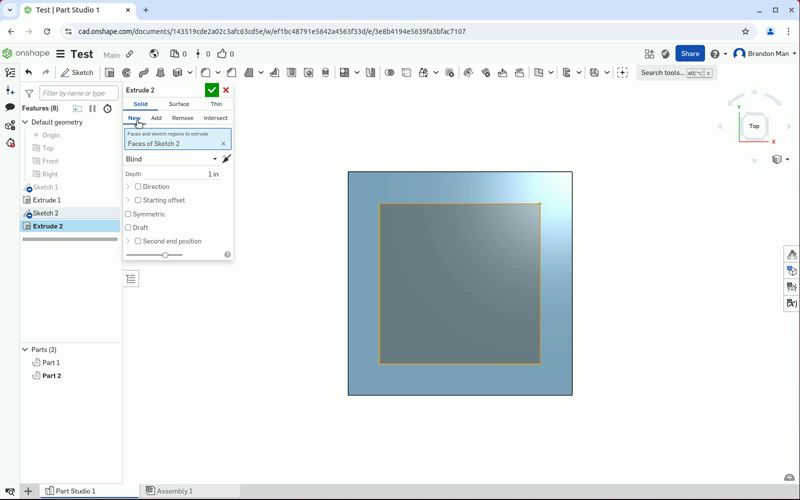
key(tab, 4)
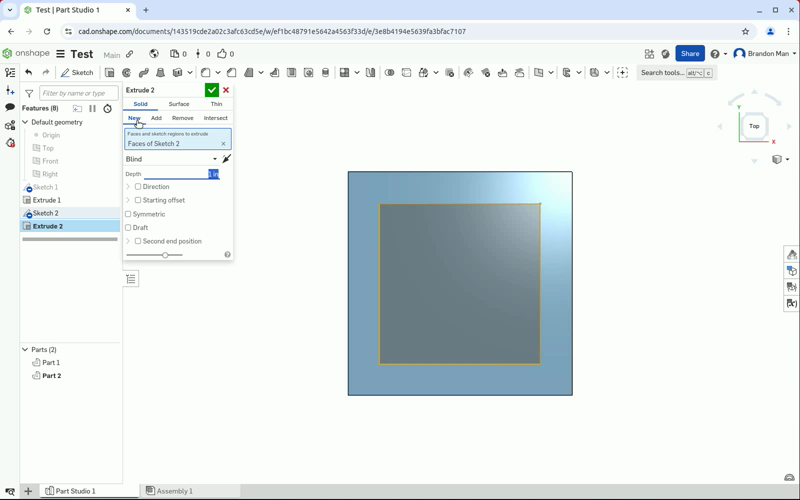
text(-6.499)
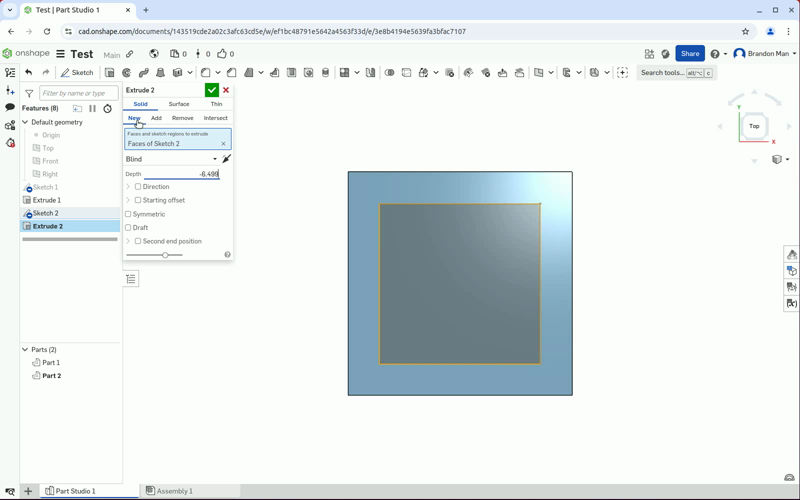
key(enter)
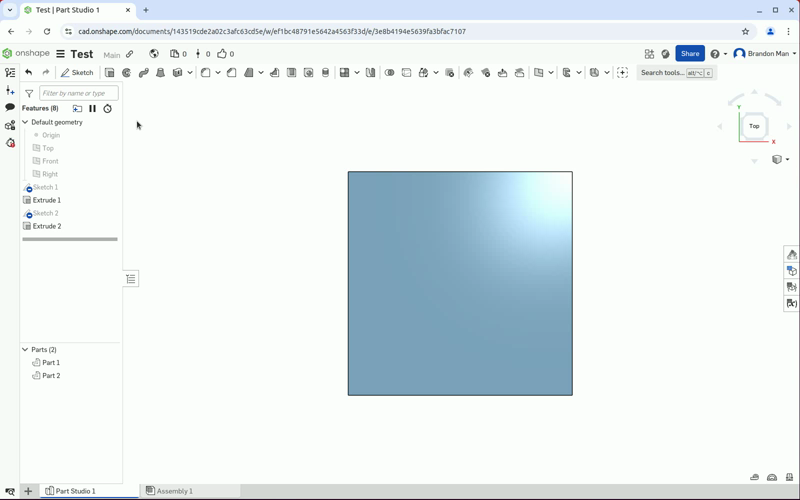
key(shift+h)
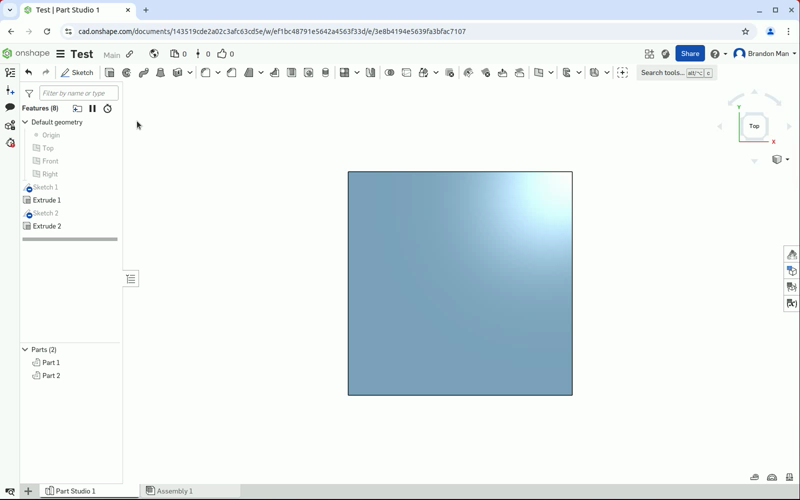
key(shift+h)
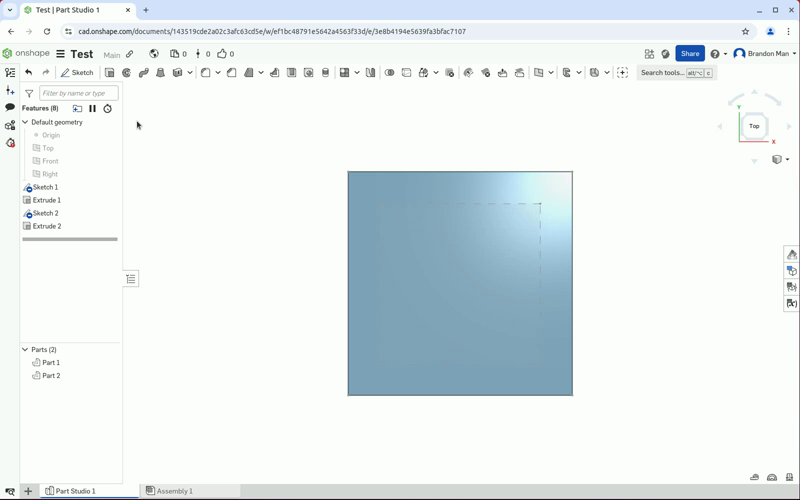
key(shift+7)
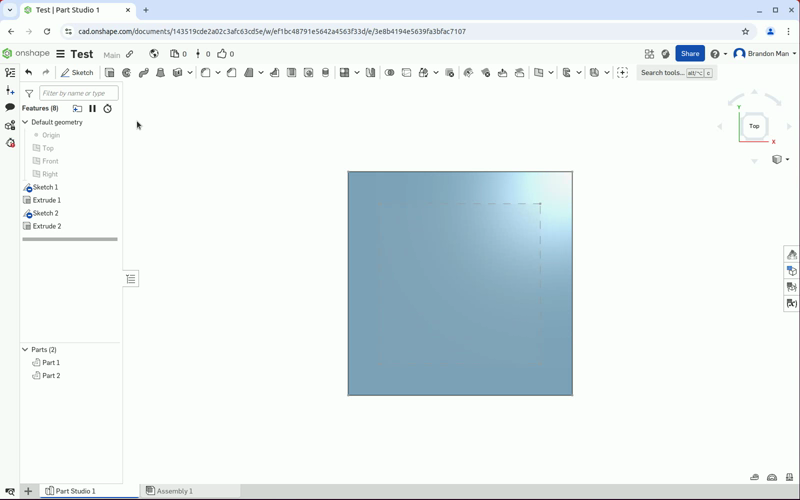
key(up, 3)
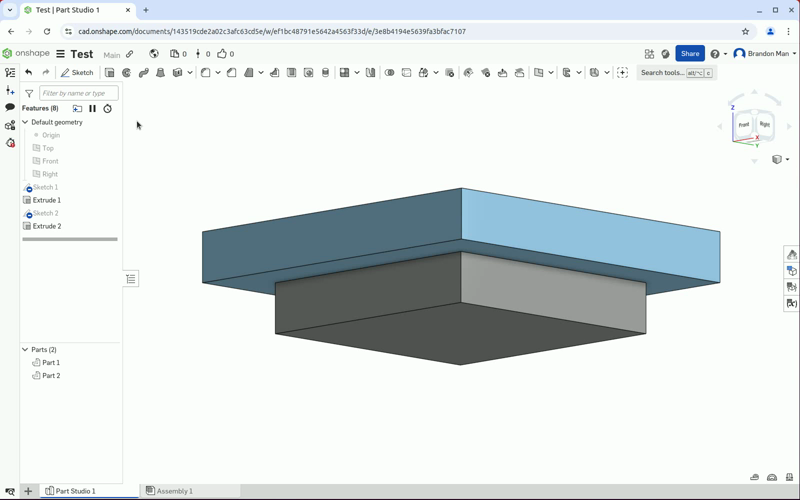
key(left, 3)
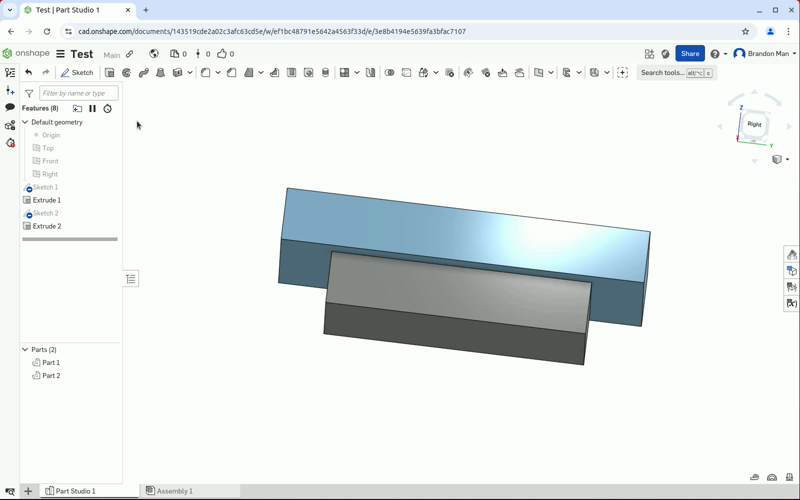
key(right, 3)
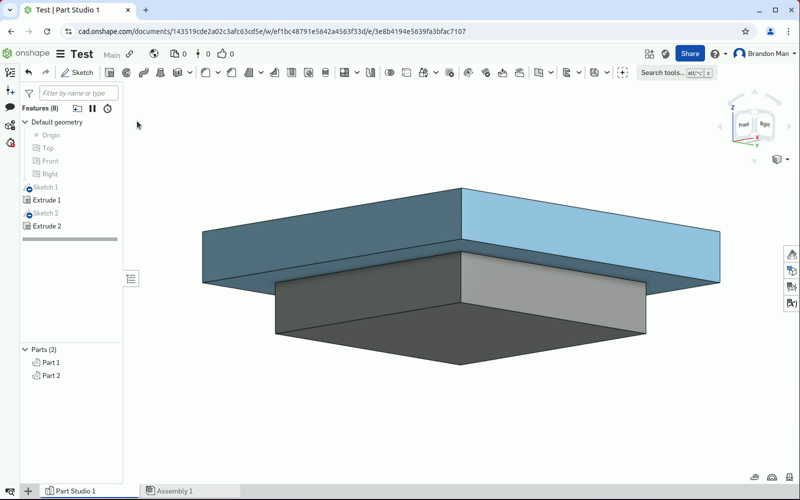
key(down, 3)
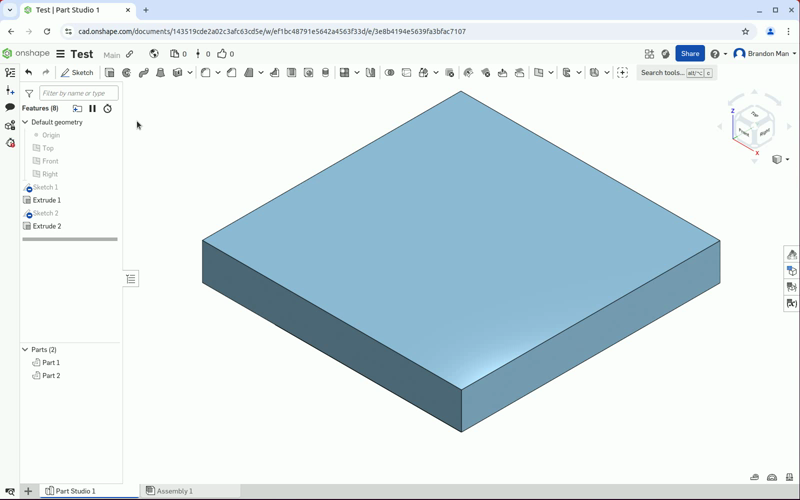
mouse_move(73, 189)
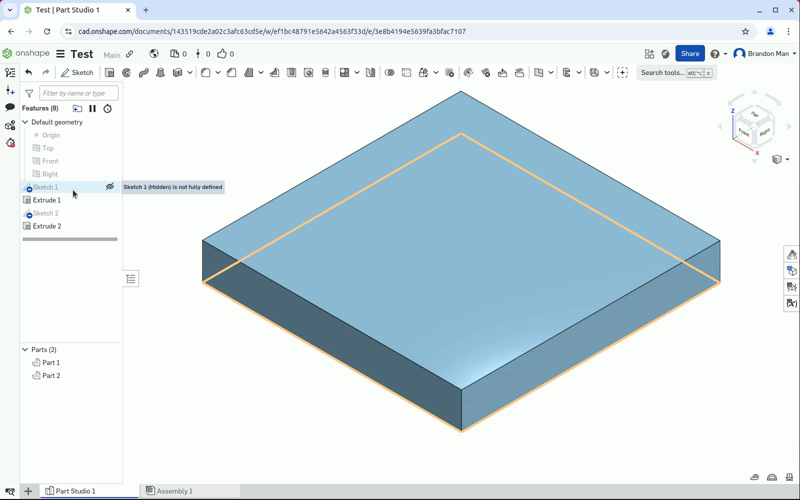
click(73, 189)